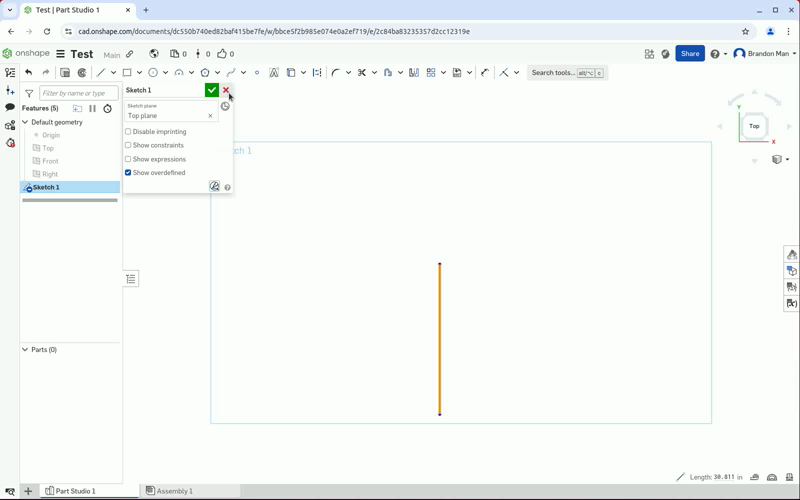
key(shift+h)
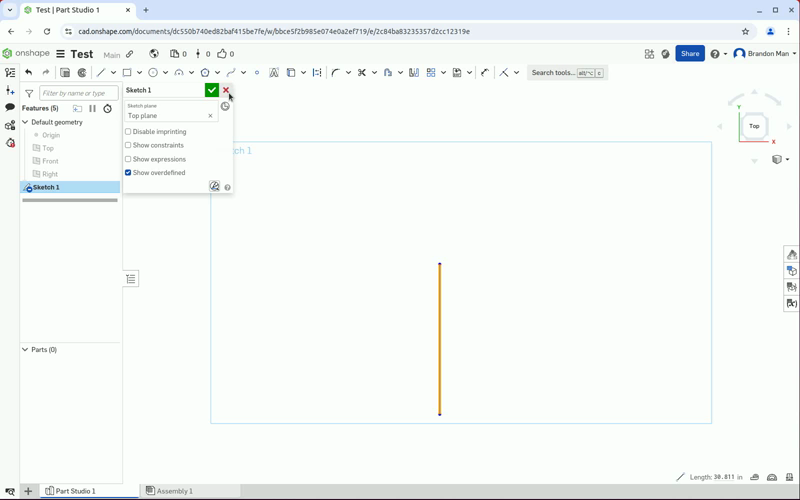
key(shift+s)
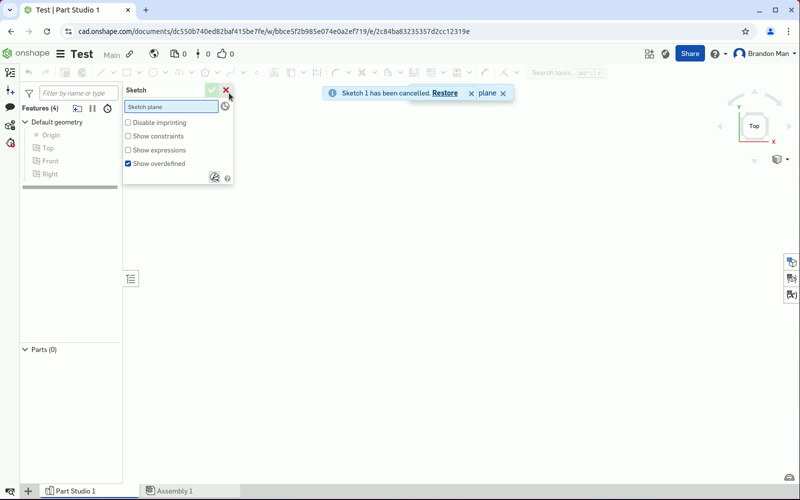
mouse_move(73, 150)
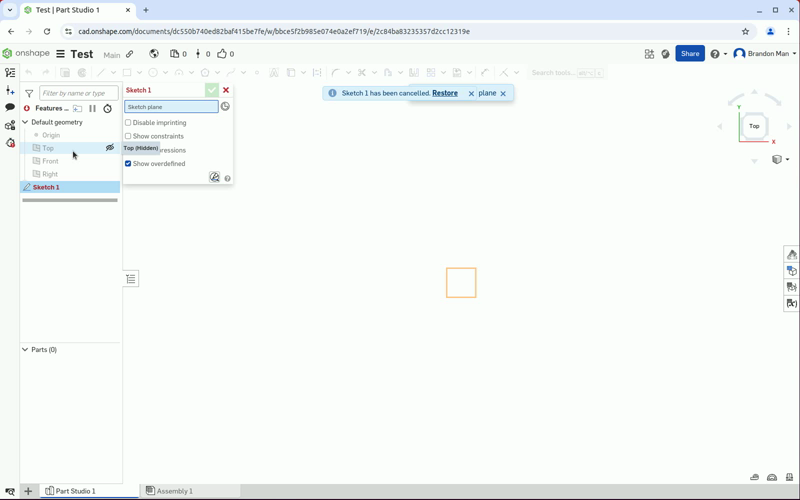
click(73, 150)
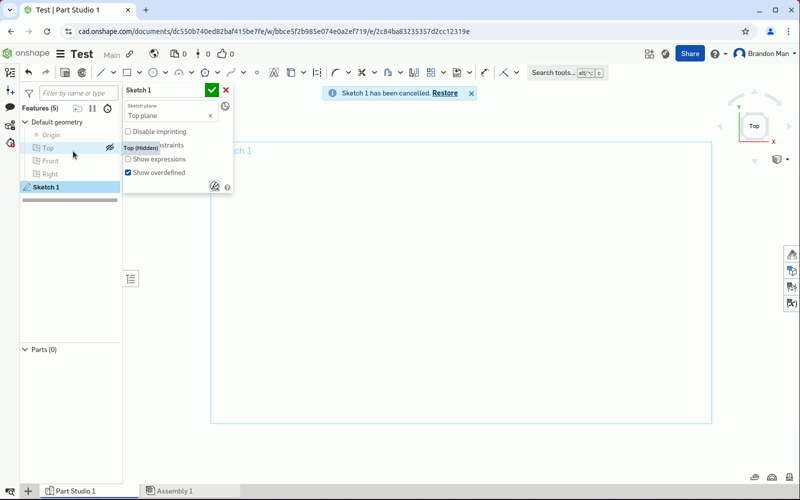
mouse_move(73, 352)
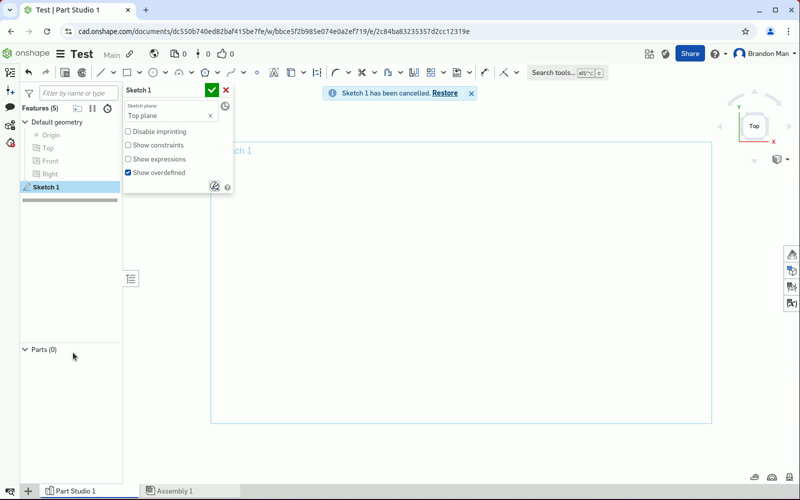
key(y)
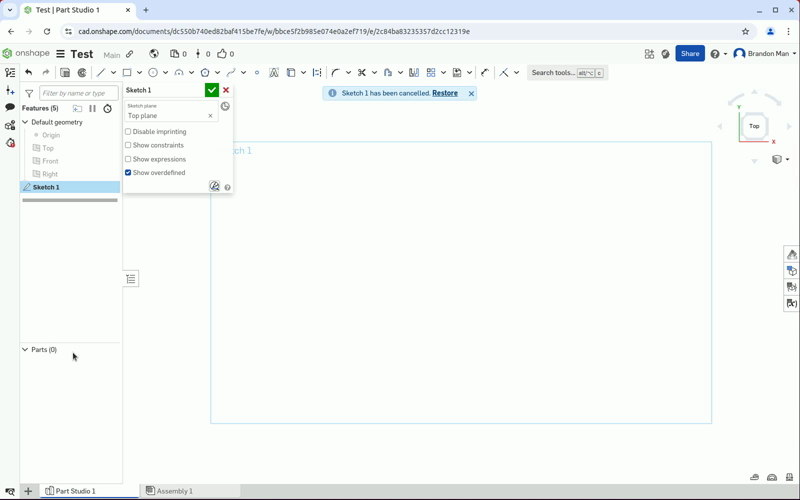
key(l)
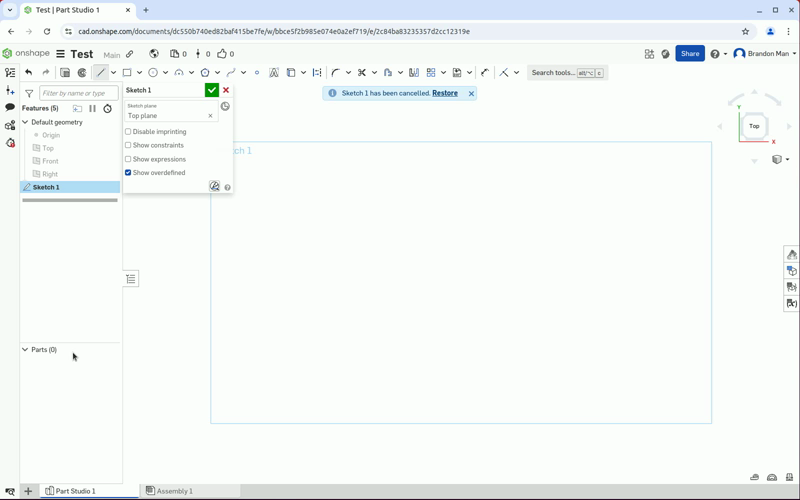
key_down(shift)
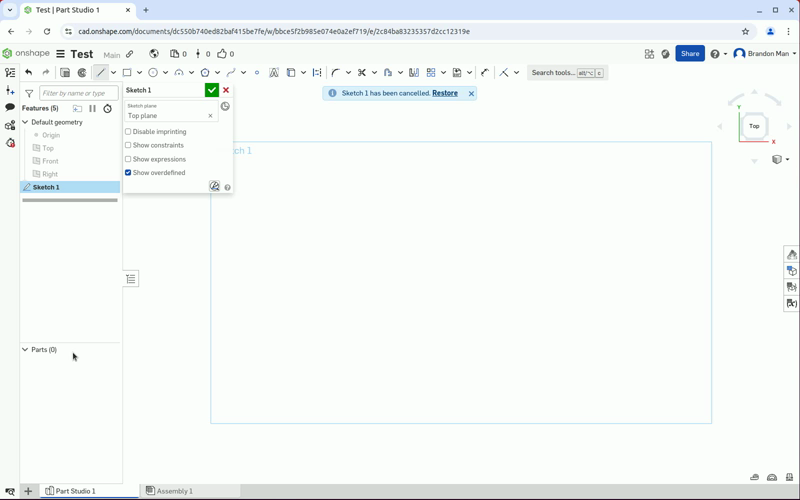
mouse_move(348, 316)
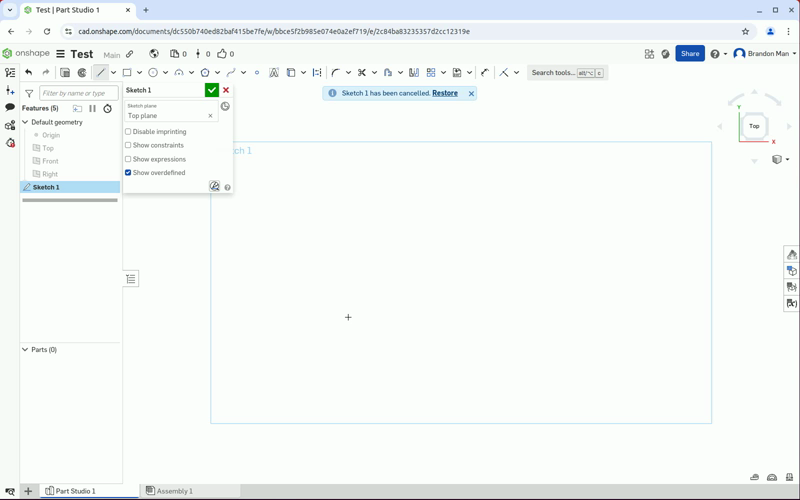
click(348, 316)
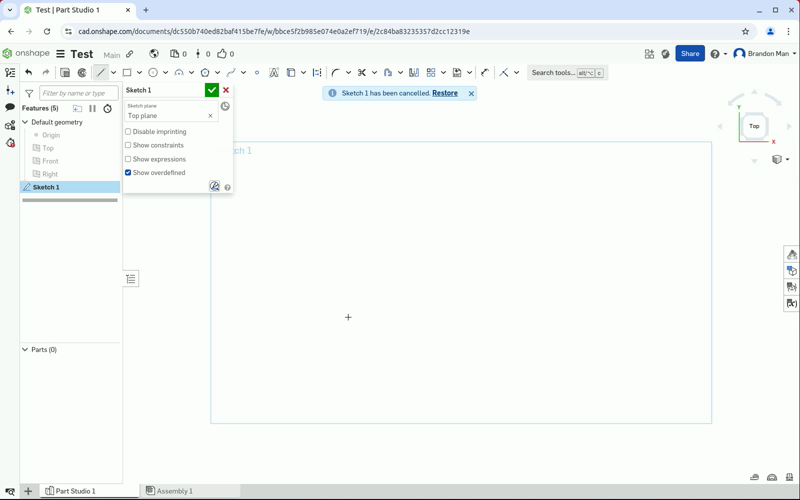
key_up(shift)
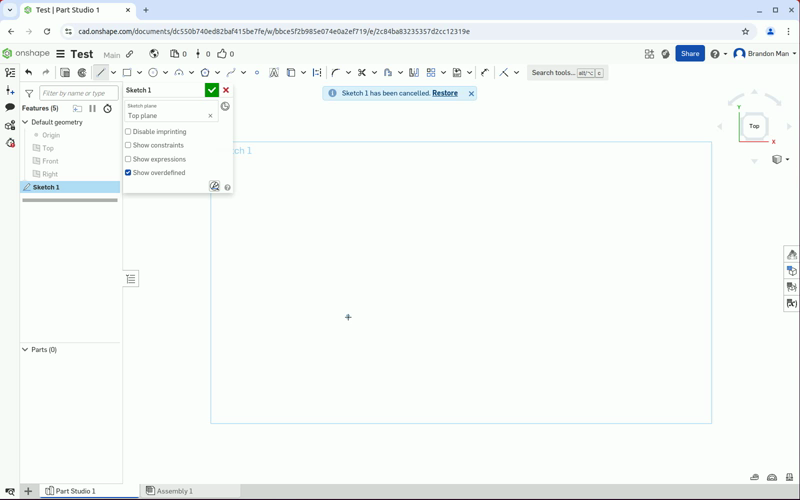
key_down(shift)
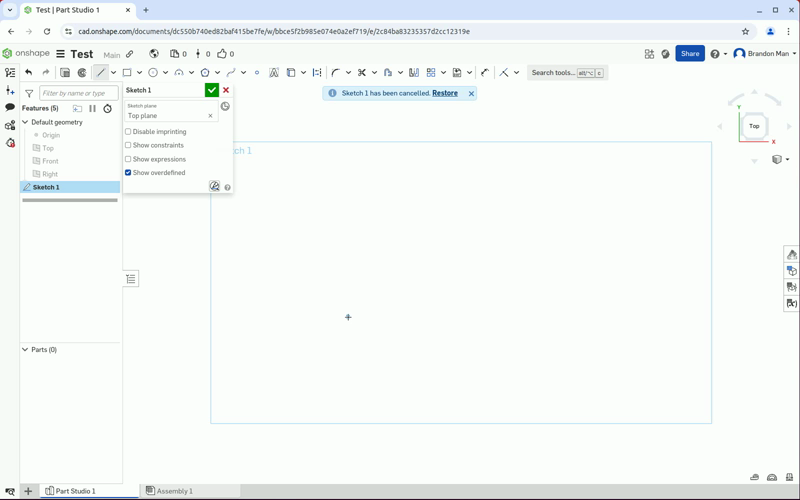
mouse_move(572, 316)
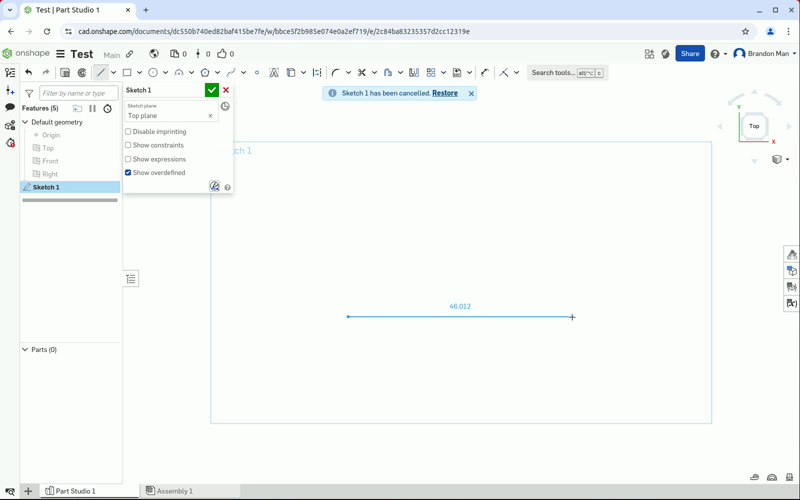
click(572, 316)
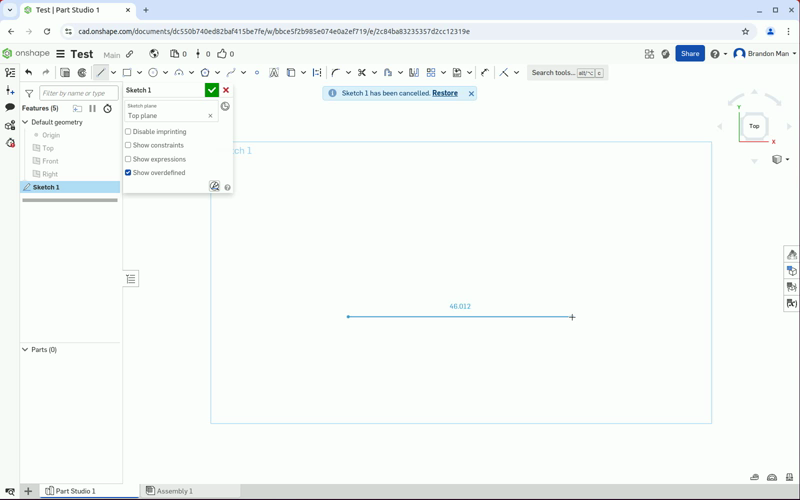
key_up(shift)
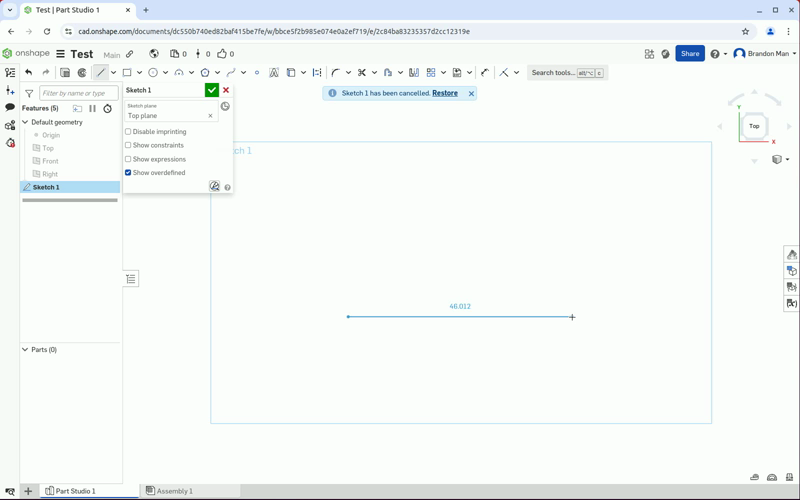
key_down(shift)
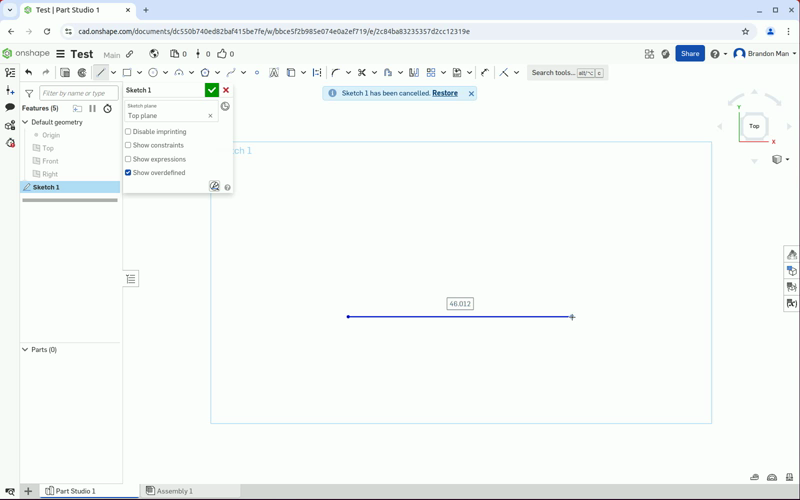
mouse_move(572, 251)
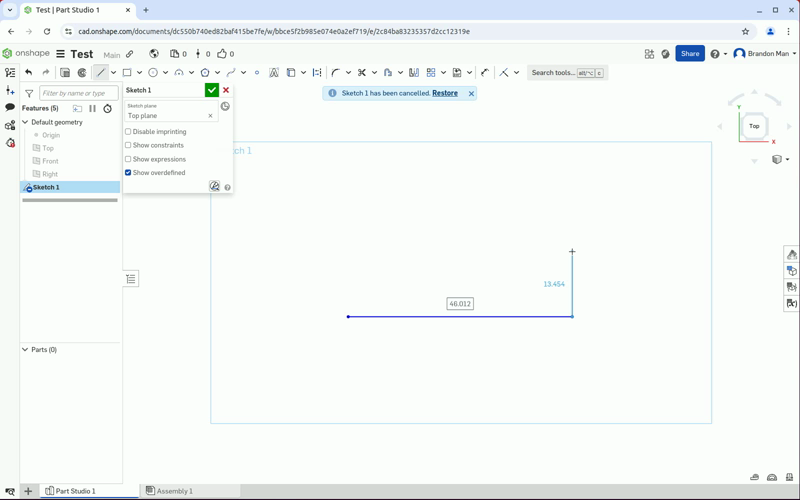
click(572, 251)
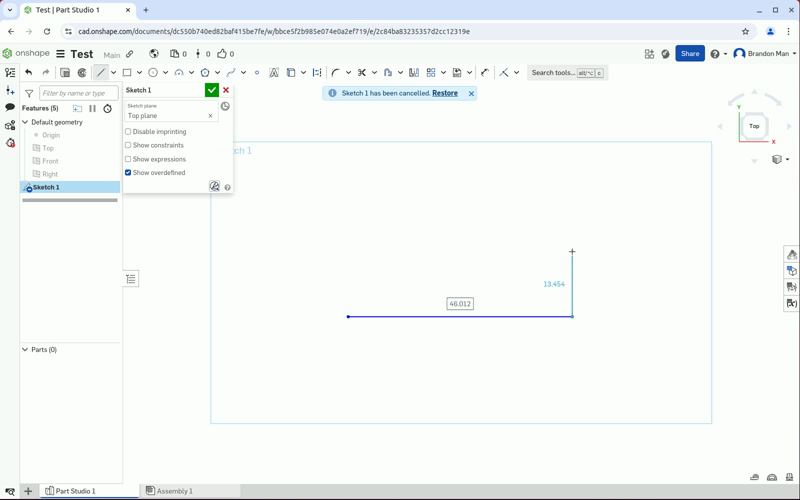
key_up(shift)
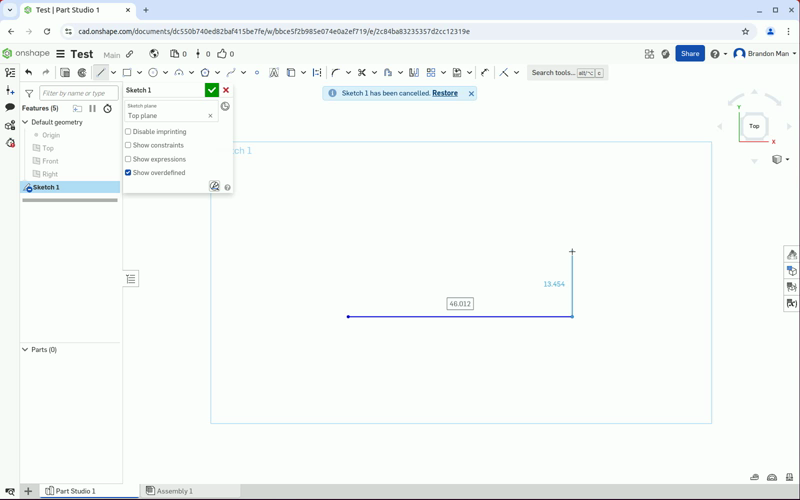
key_down(shift)
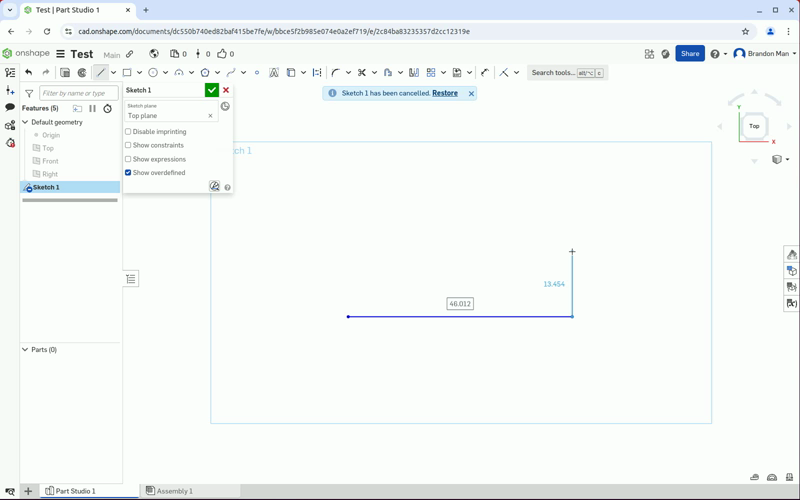
mouse_move(348, 251)
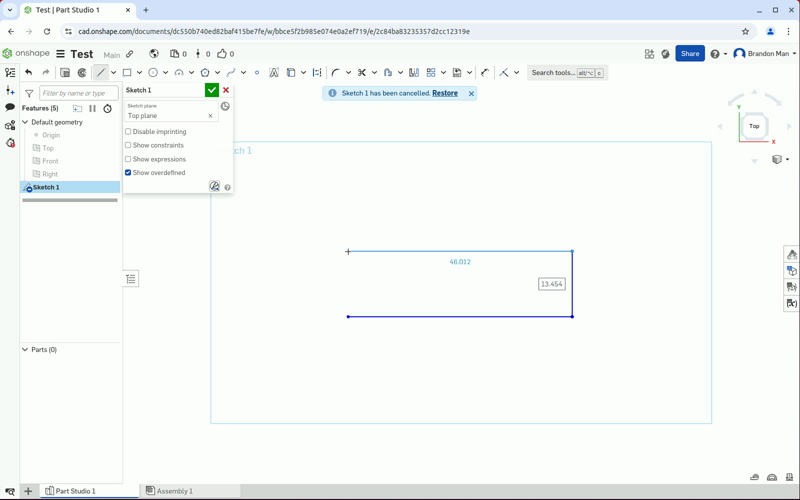
click(348, 251)
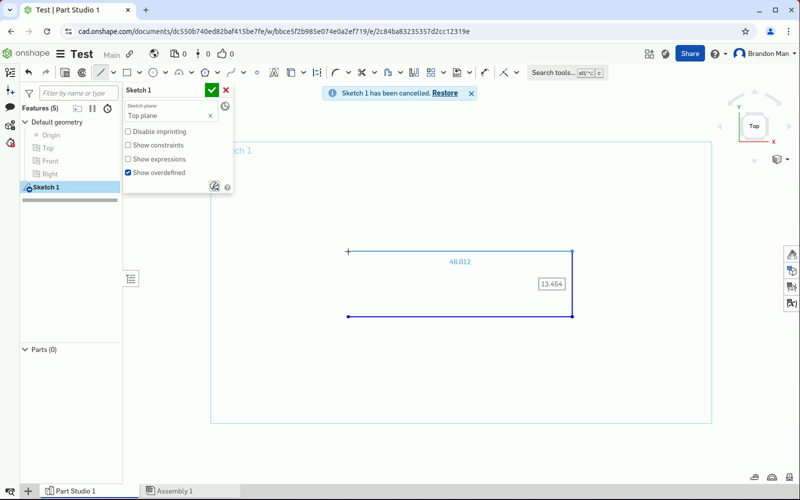
key_up(shift)
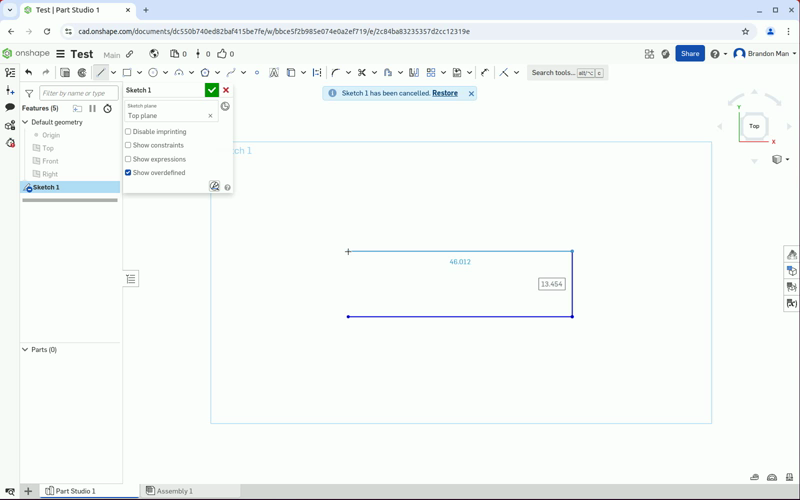
key_down(shift)
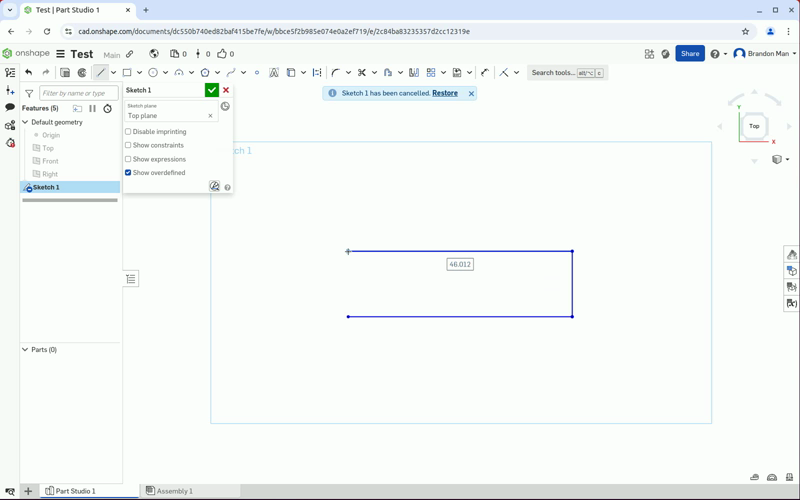
mouse_move(348, 316)
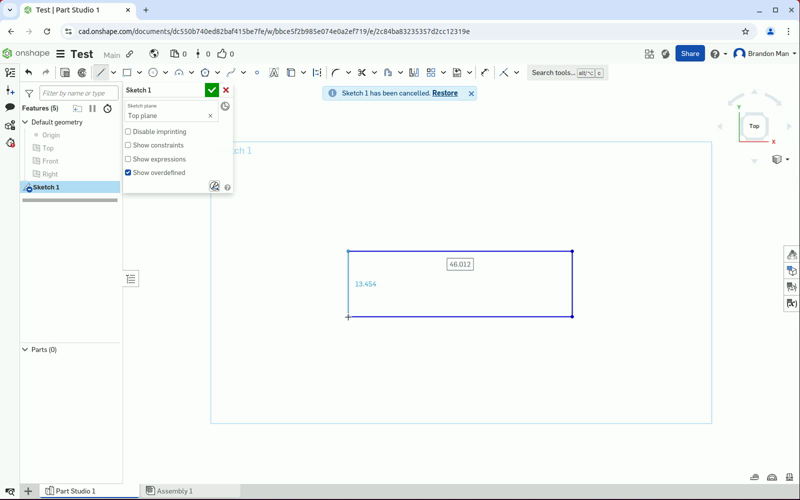
key_up(shift)
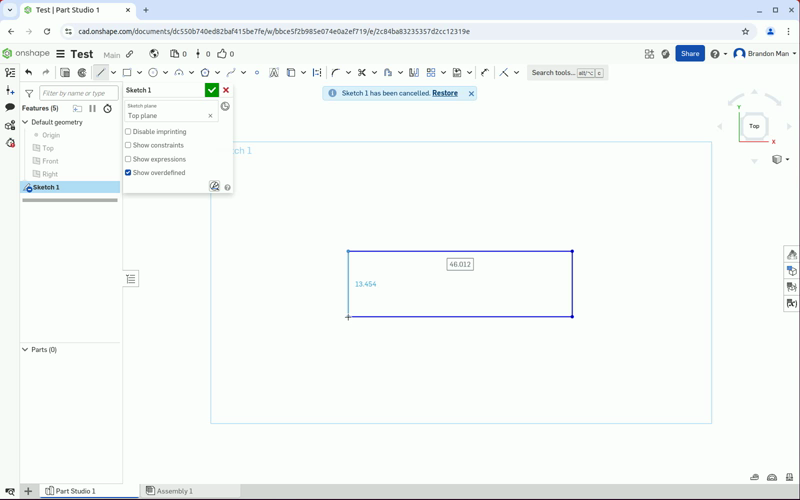
click(348, 316)
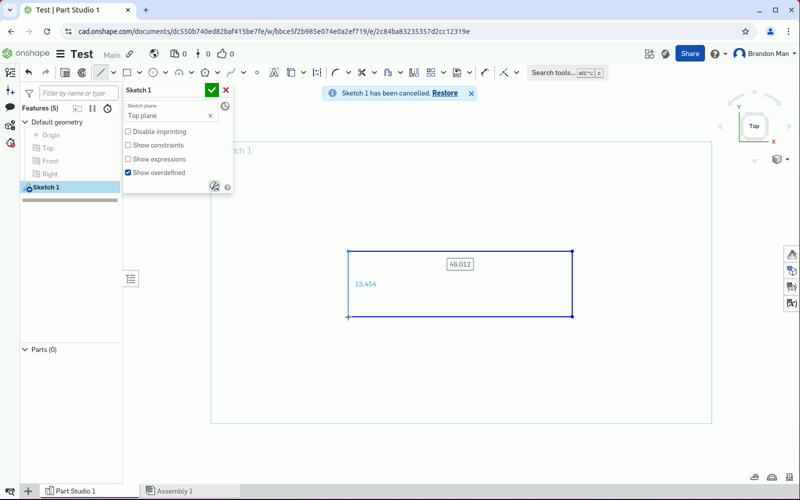
key(esc)
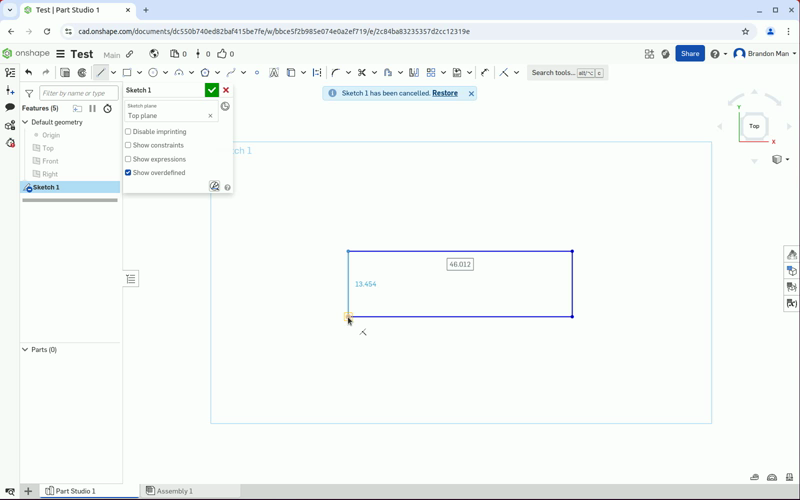
mouse_move(524, 304)
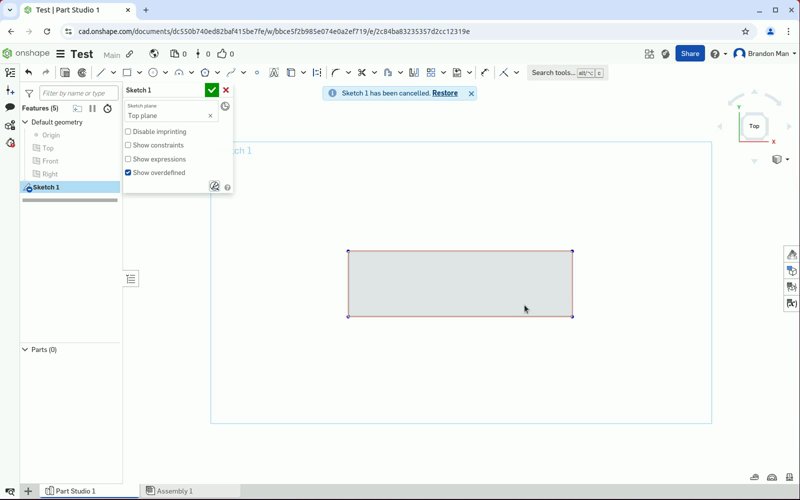
click(524, 304)
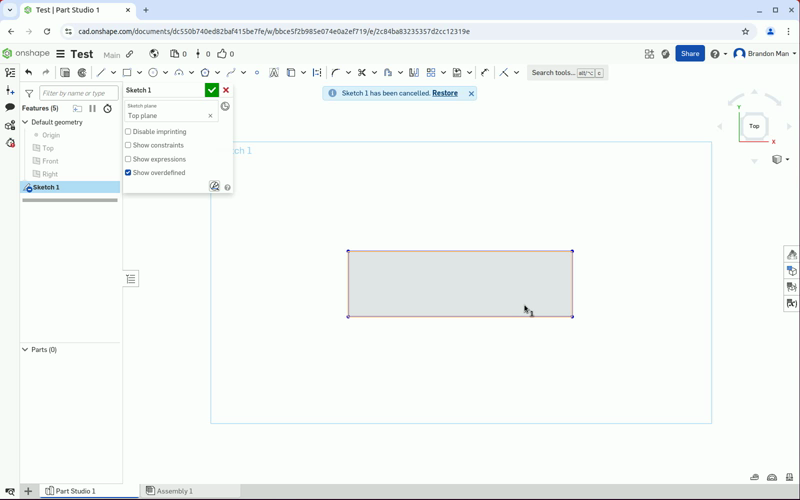
mouse_move(73, 352)
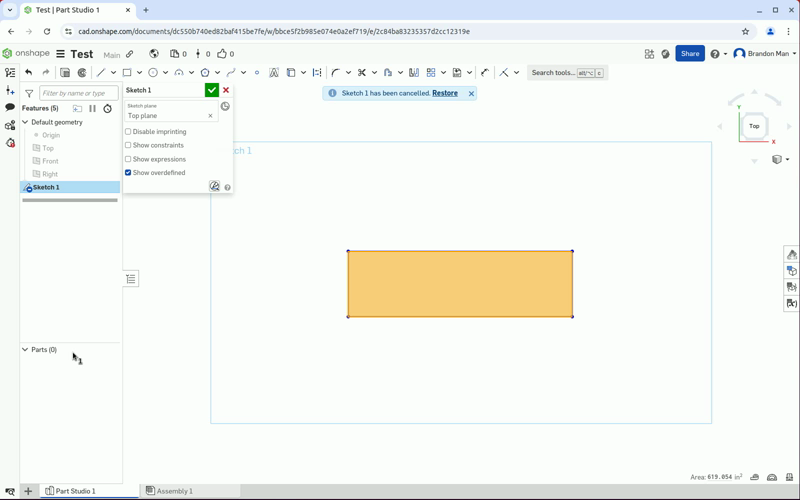
key(shift+y)
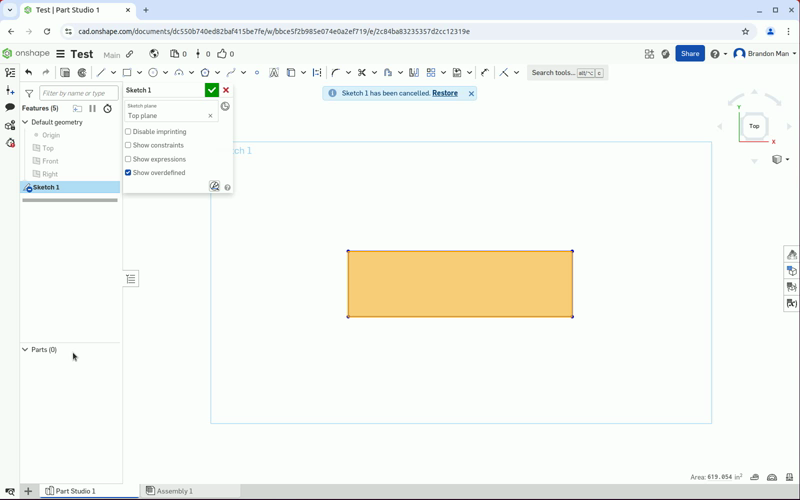
key(shift+e)
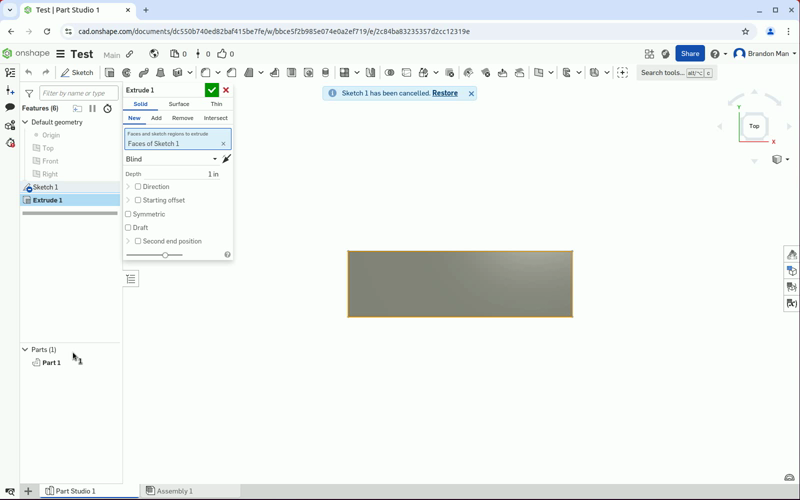
mouse_move(143, 106)
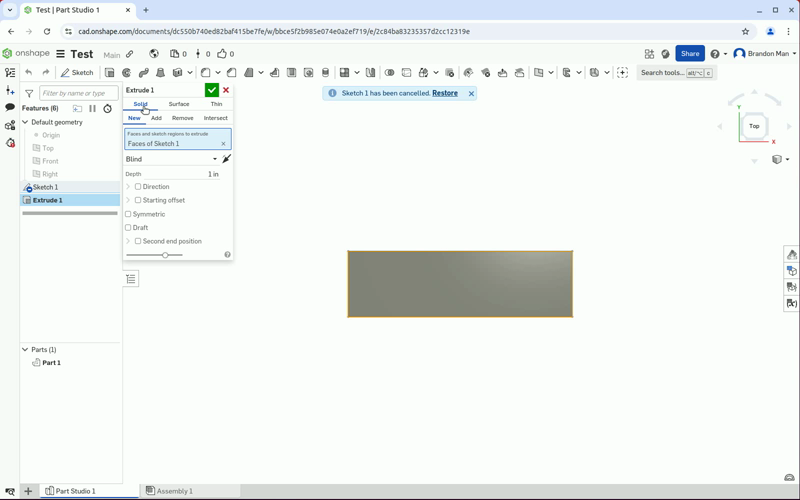
click(143, 106)
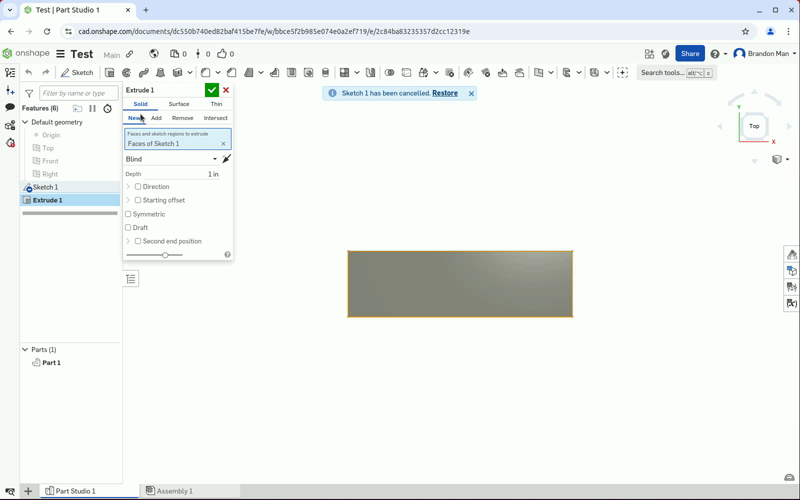
mouse_move(137, 120)
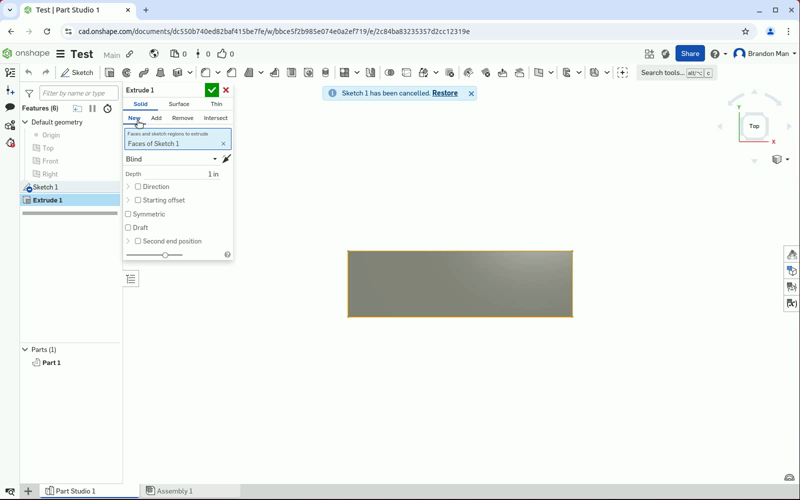
click(137, 120)
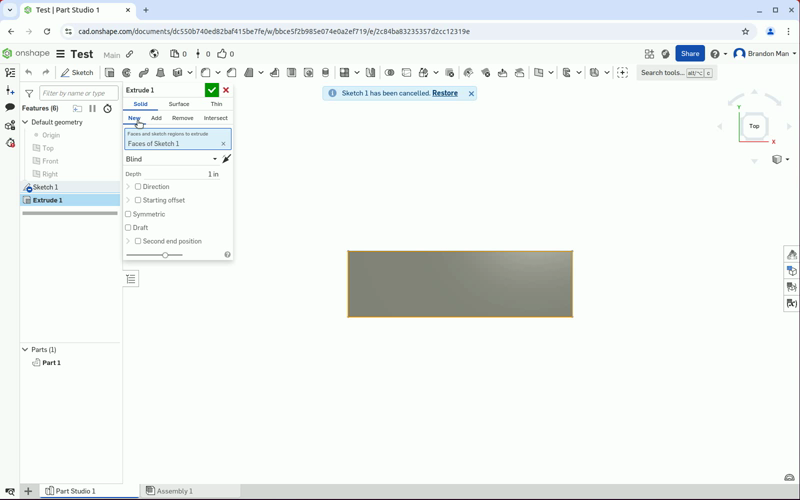
key(tab, 4)
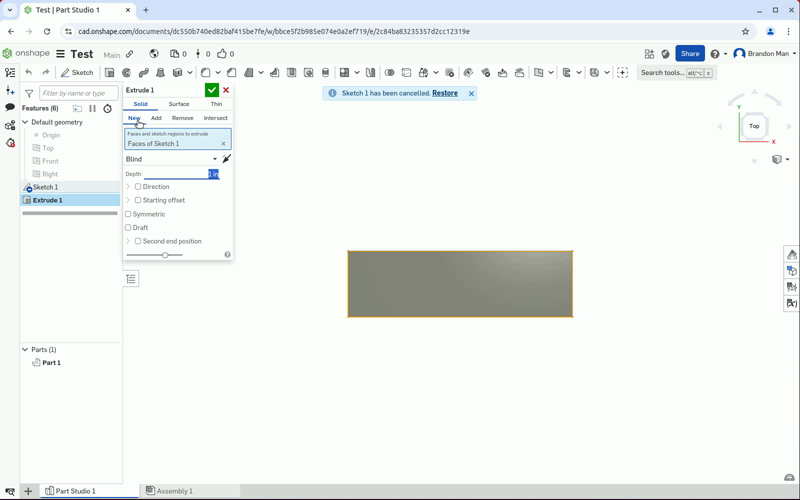
text(6.258)
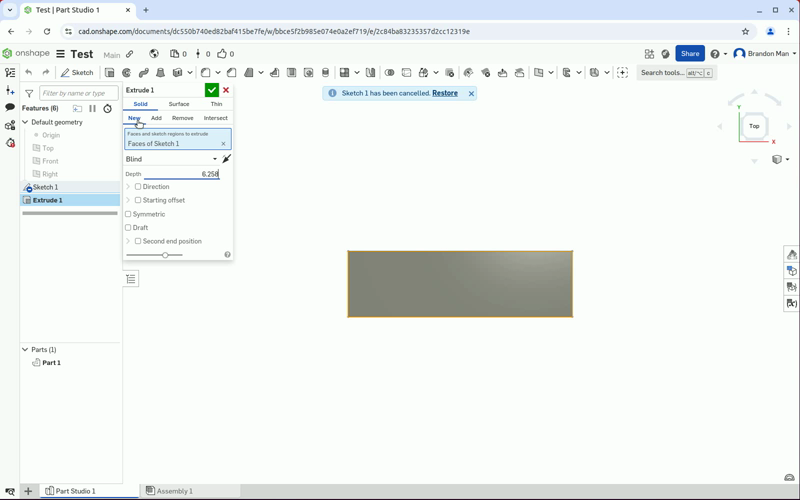
key(enter)
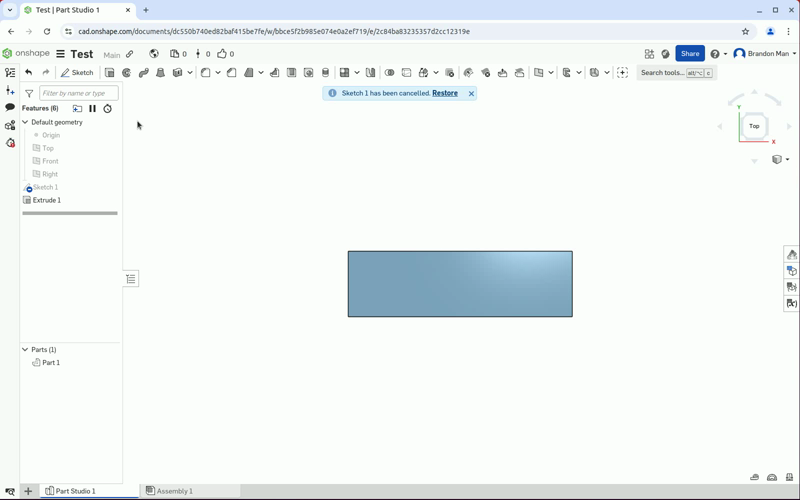
key(shift+h)
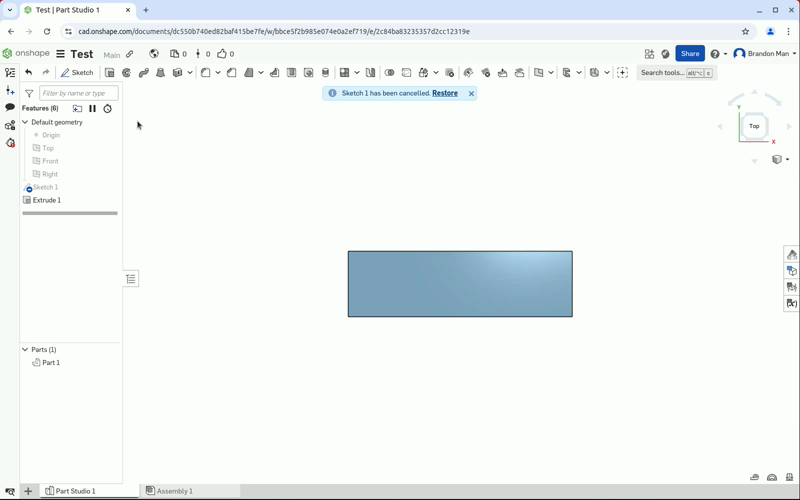
key(shift+h)
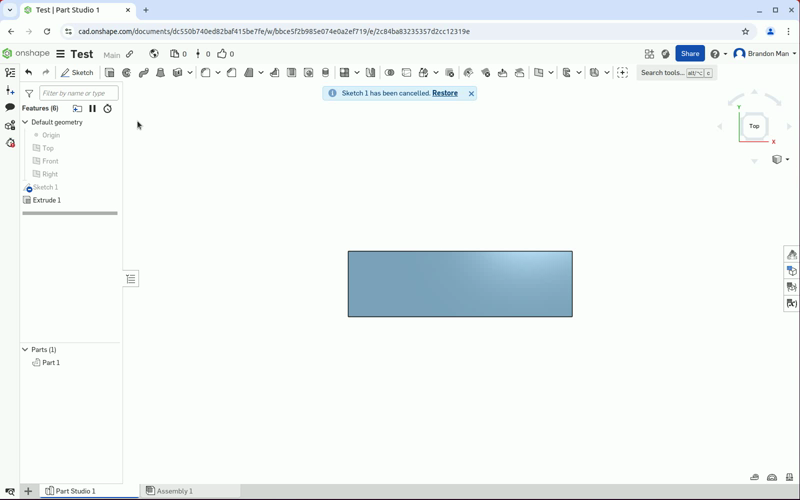
mouse_move(73, 189)
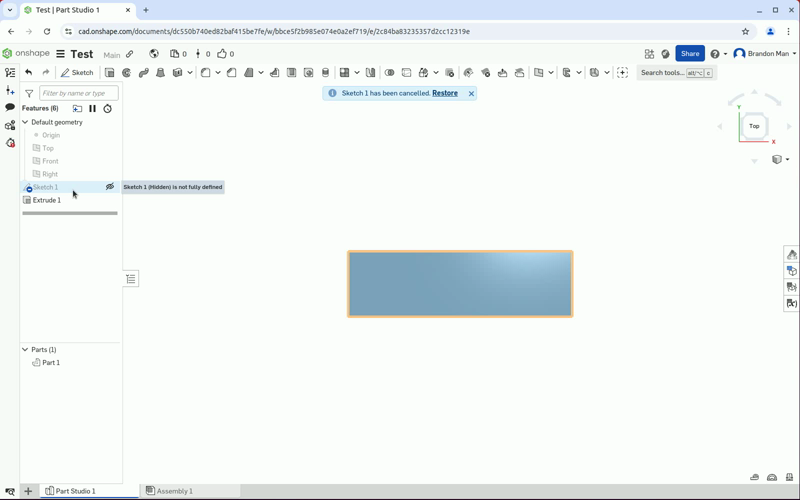
click(73, 189)
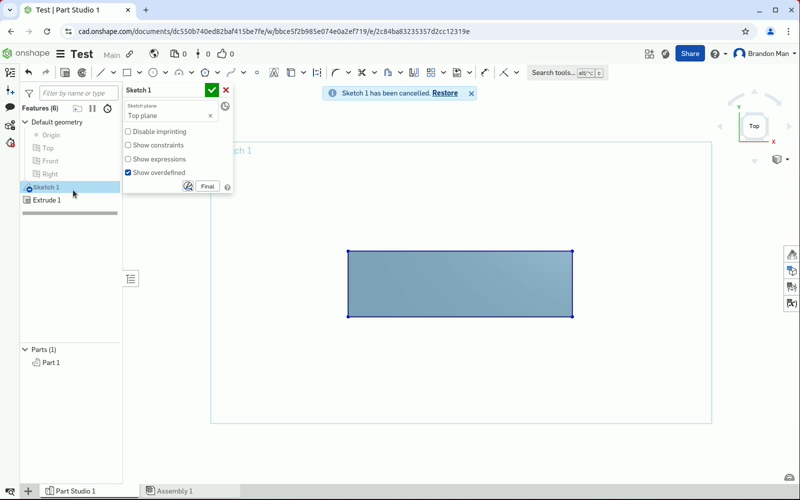
mouse_move(229, 92)
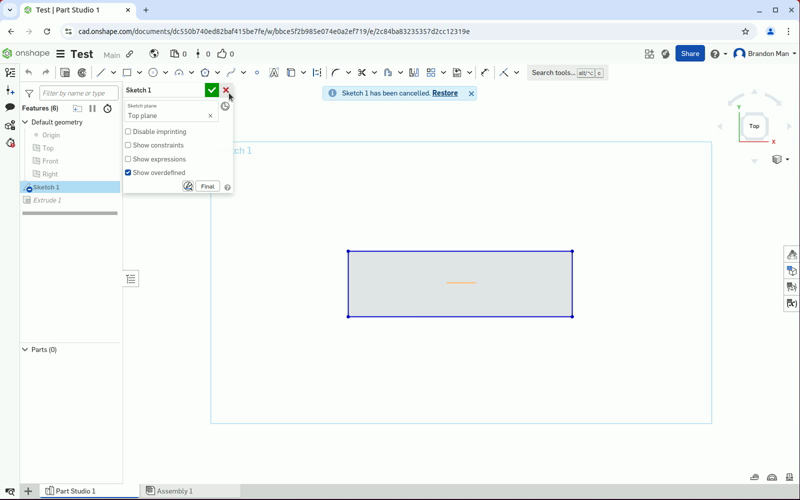
click(229, 92)
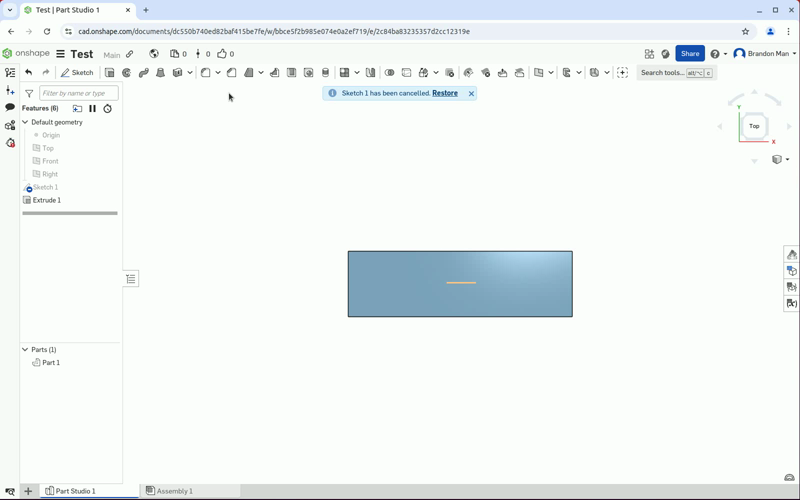
mouse_move(541, 75)
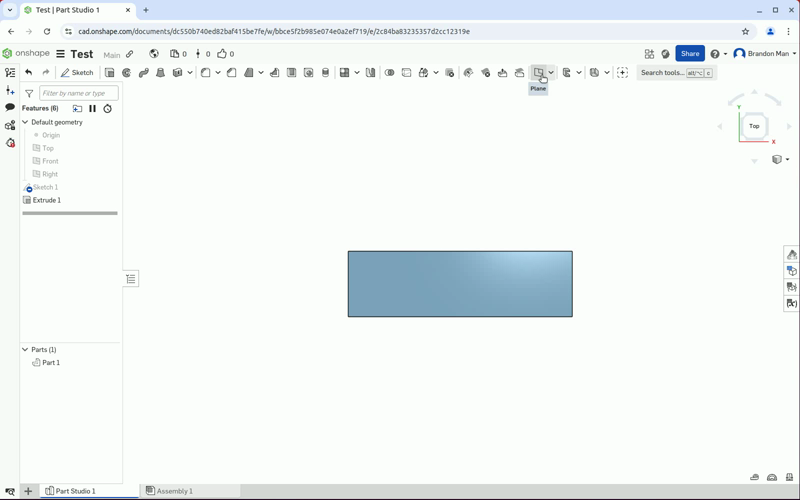
click(541, 75)
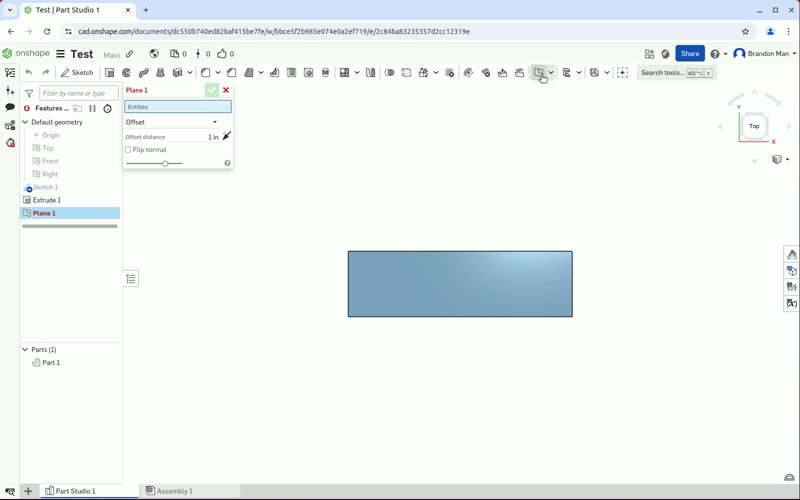
mouse_move(73, 150)
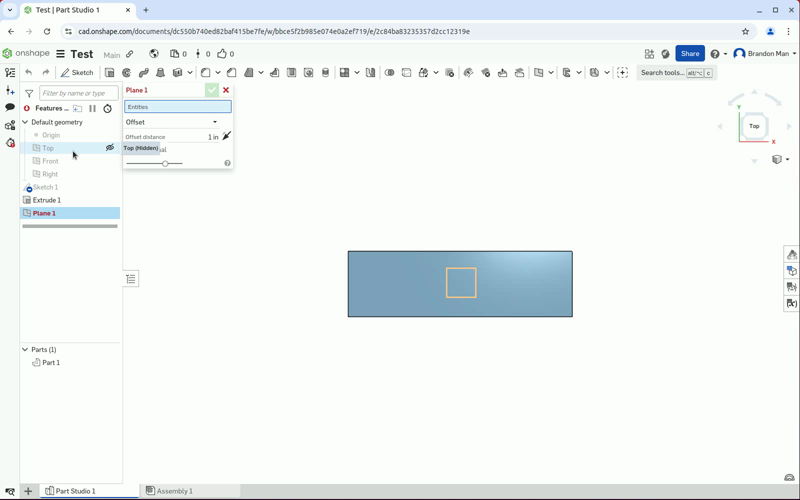
click(73, 150)
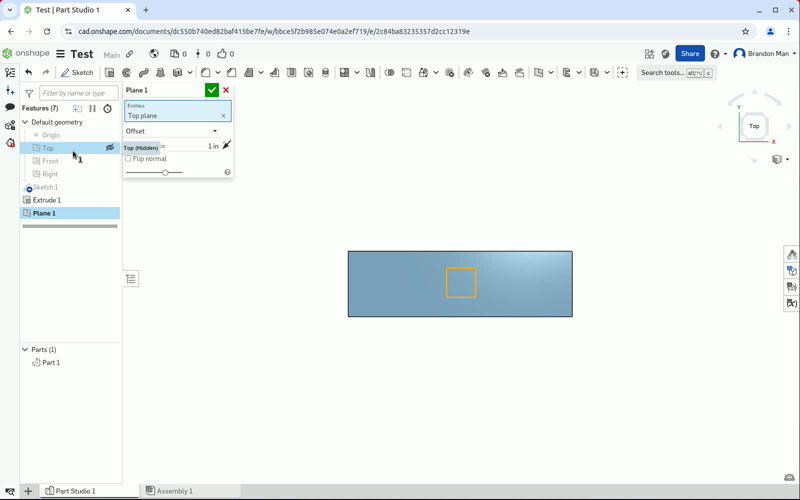
key(tab, 2)
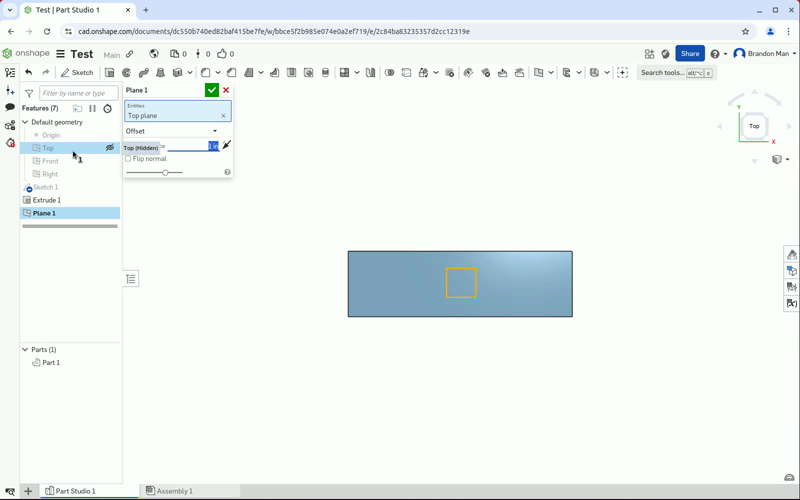
text(6.255)
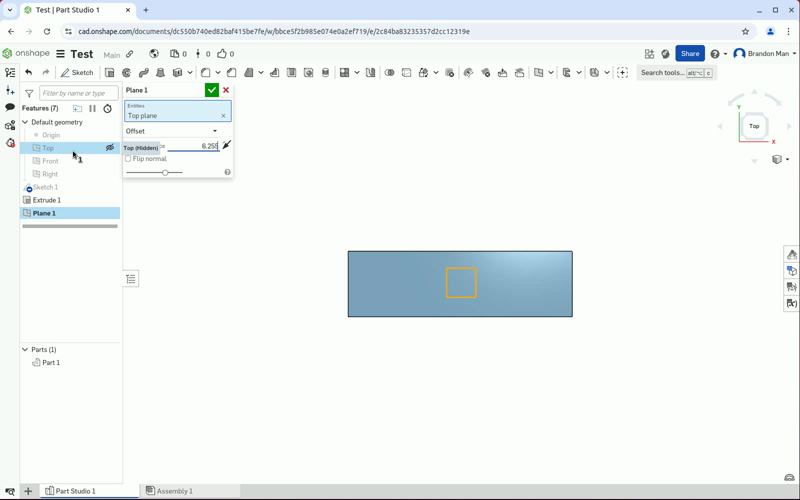
key(enter, 2)
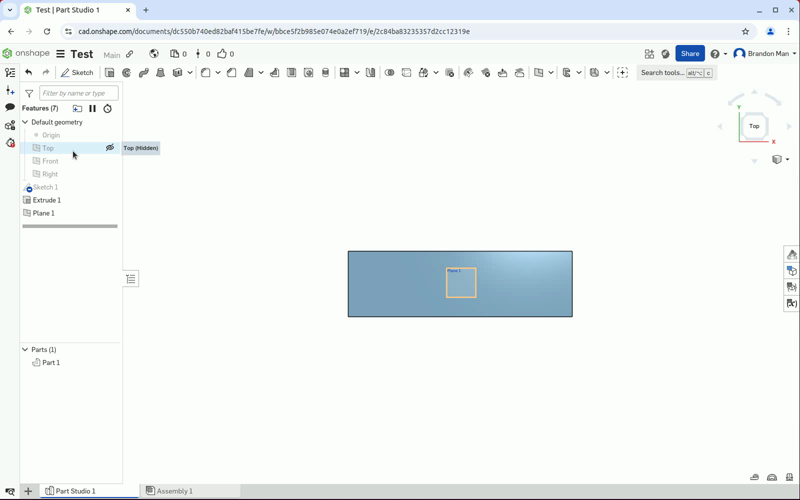
key(shift+s)
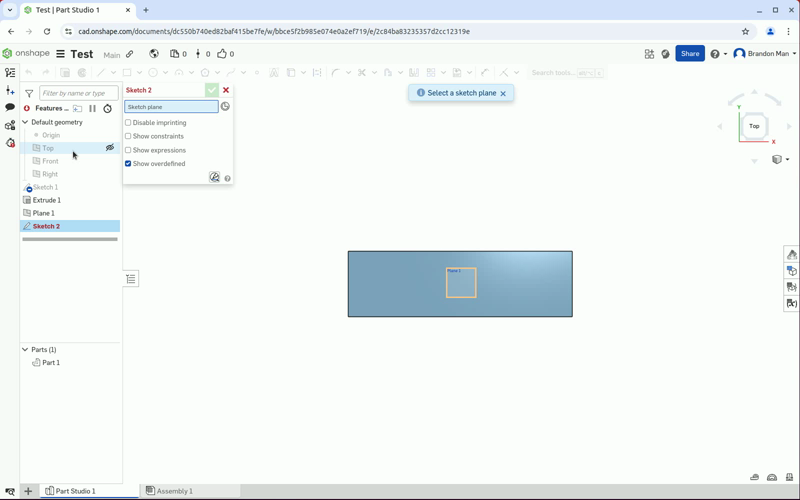
mouse_move(73, 215)
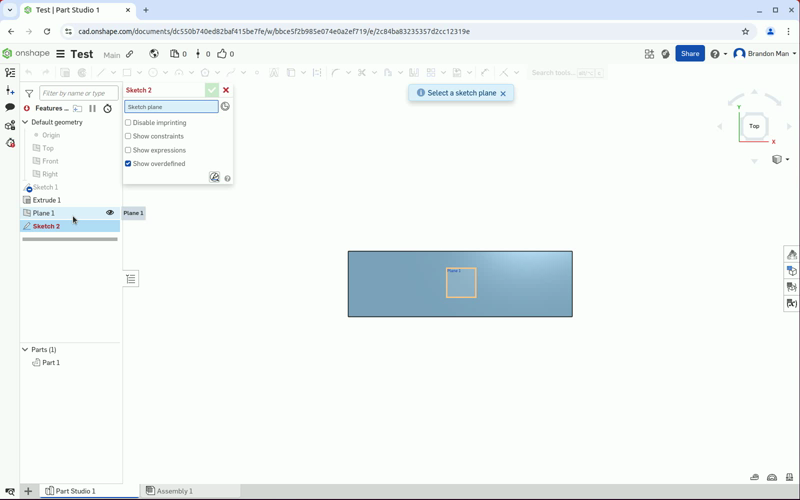
click(73, 215)
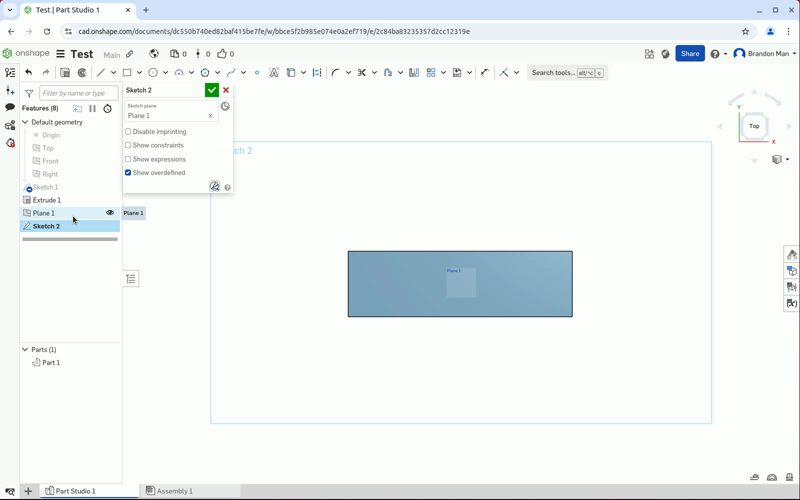
mouse_move(73, 352)
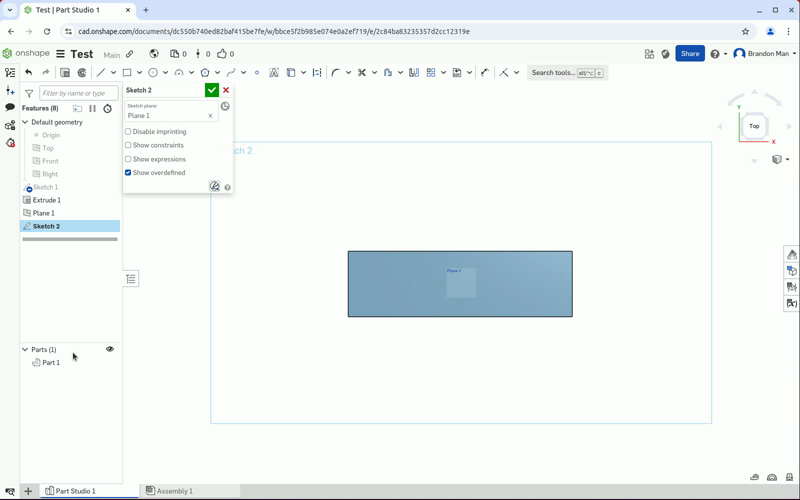
key(y)
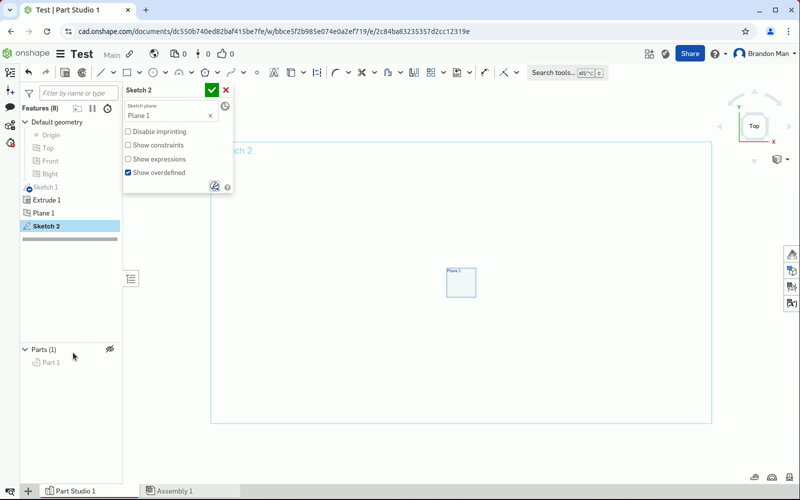
key(l)
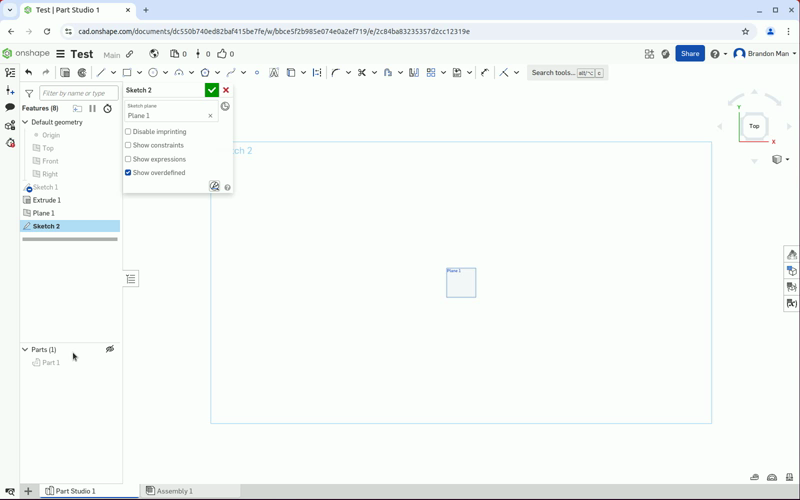
key_down(shift)
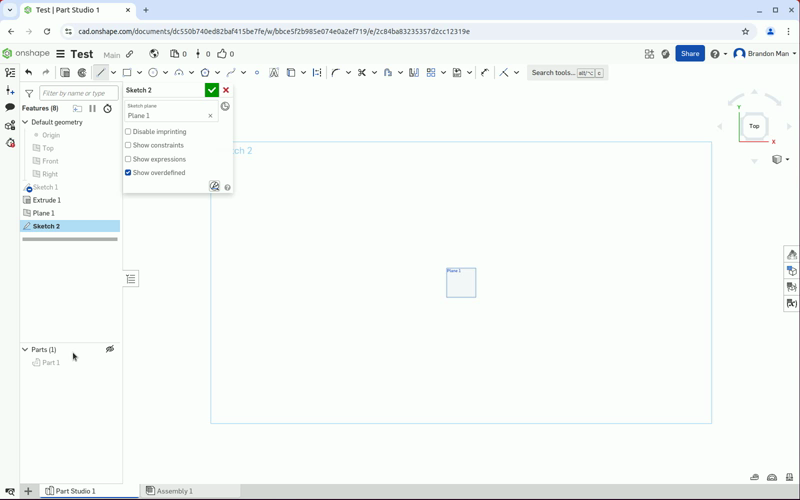
mouse_move(414, 316)
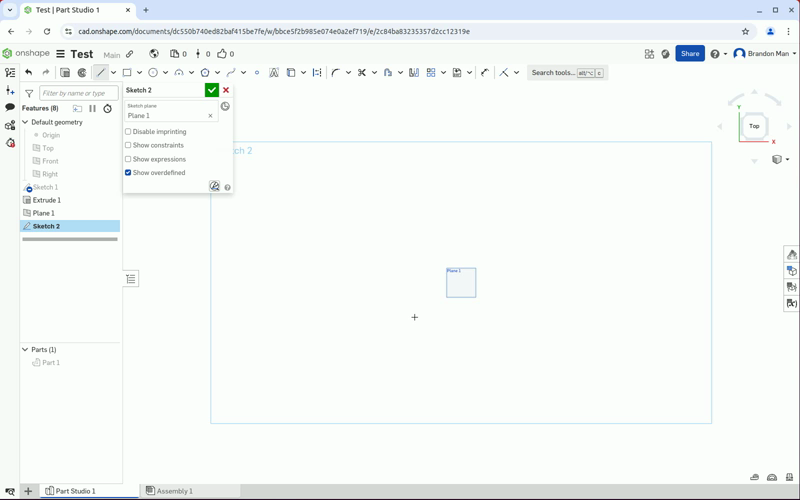
click(414, 316)
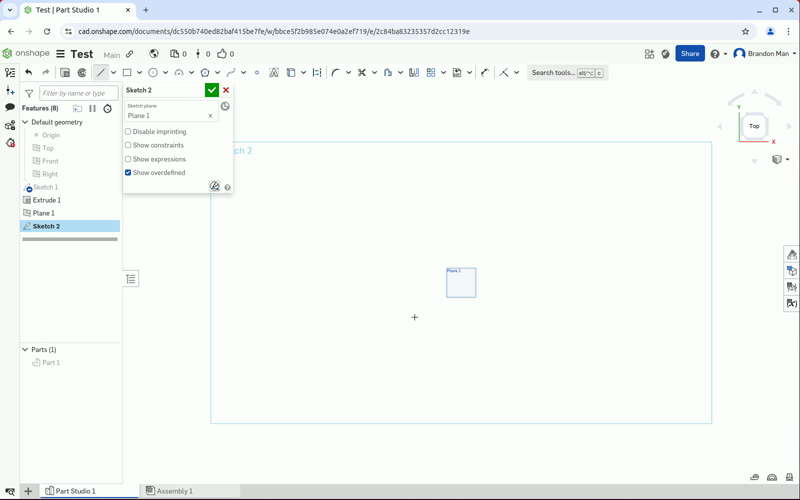
key_up(shift)
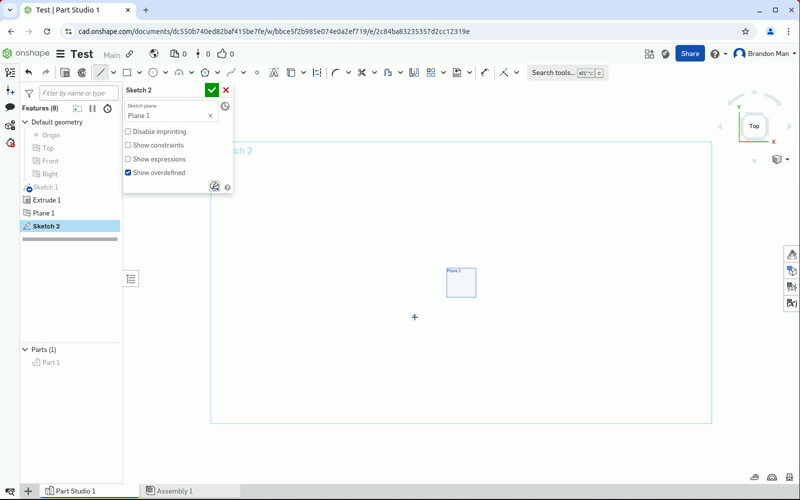
key_down(shift)
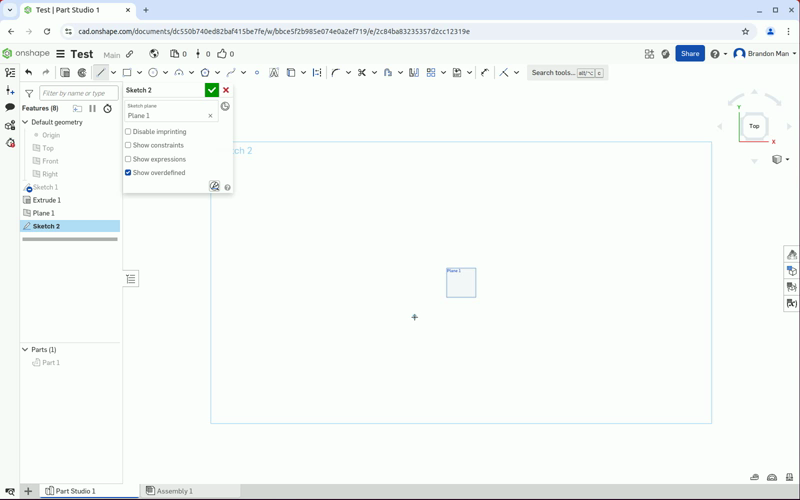
mouse_move(572, 316)
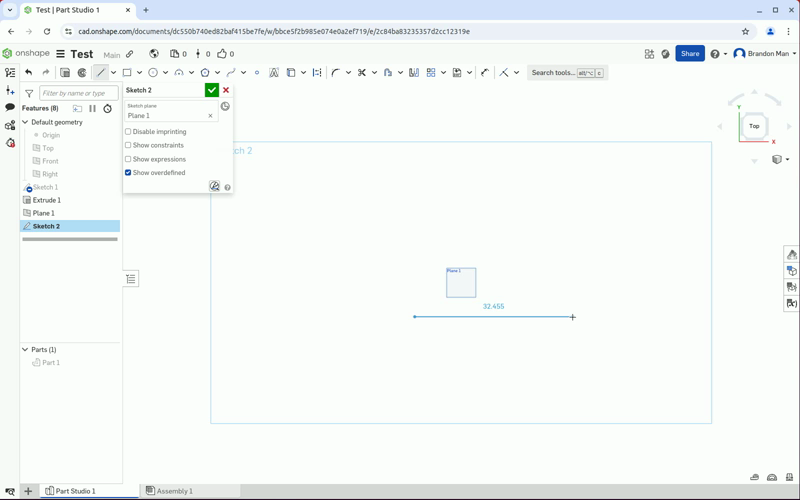
click(572, 316)
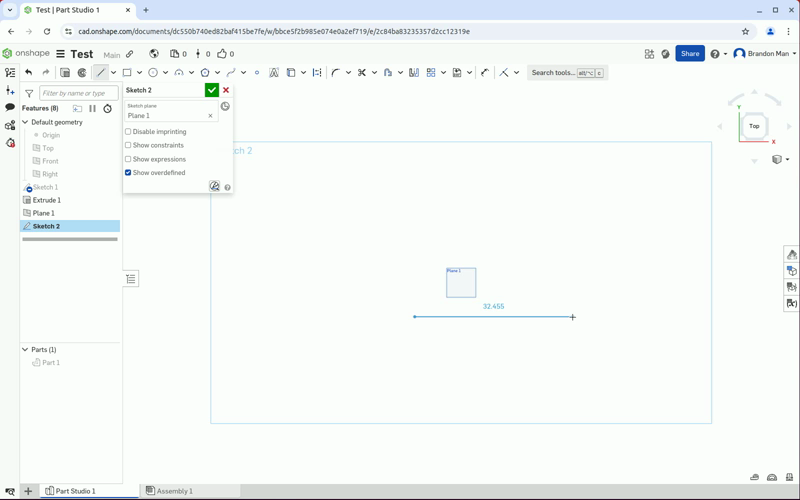
key_up(shift)
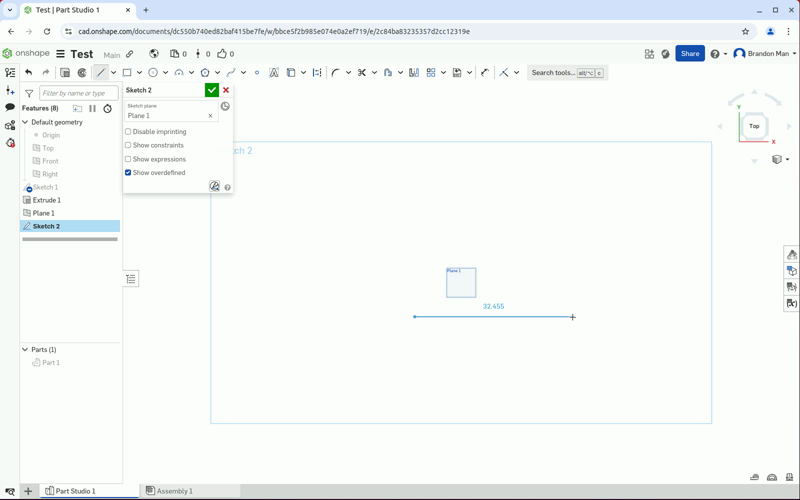
key_down(shift)
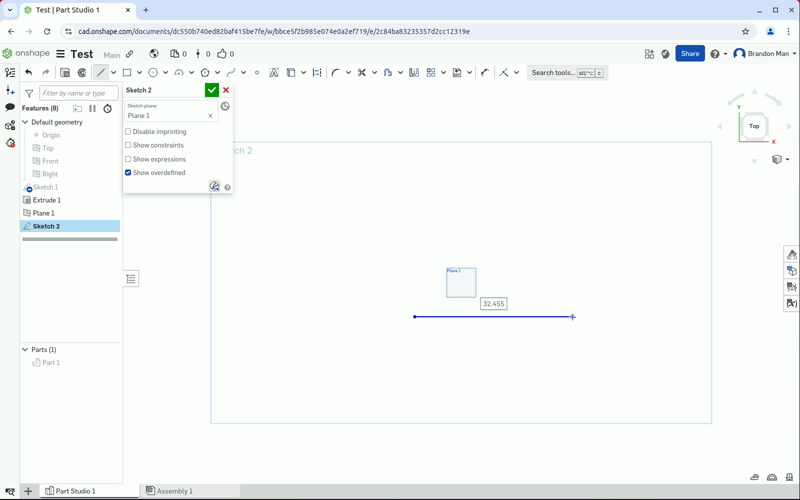
mouse_move(572, 249)
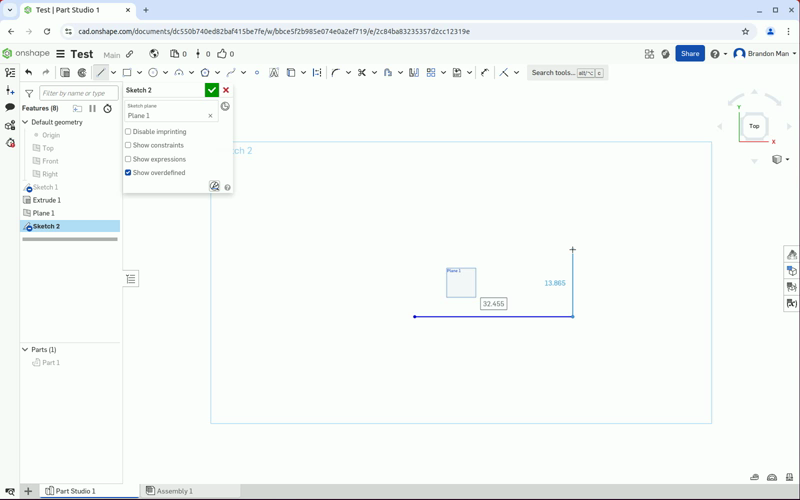
click(572, 249)
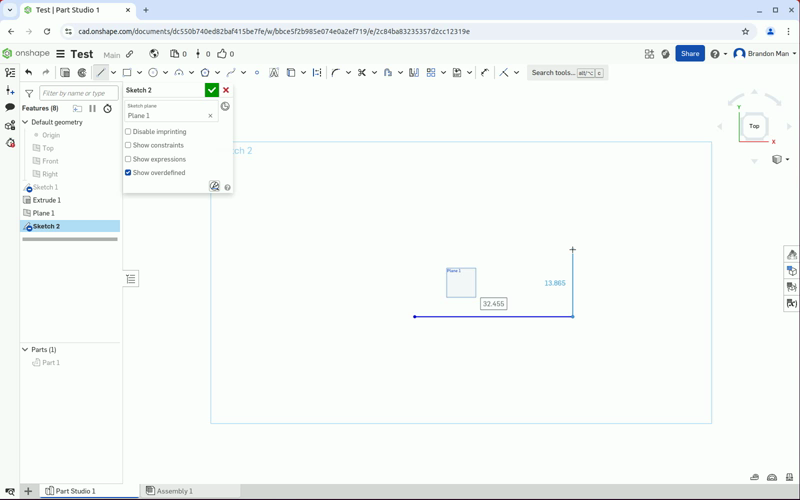
key_up(shift)
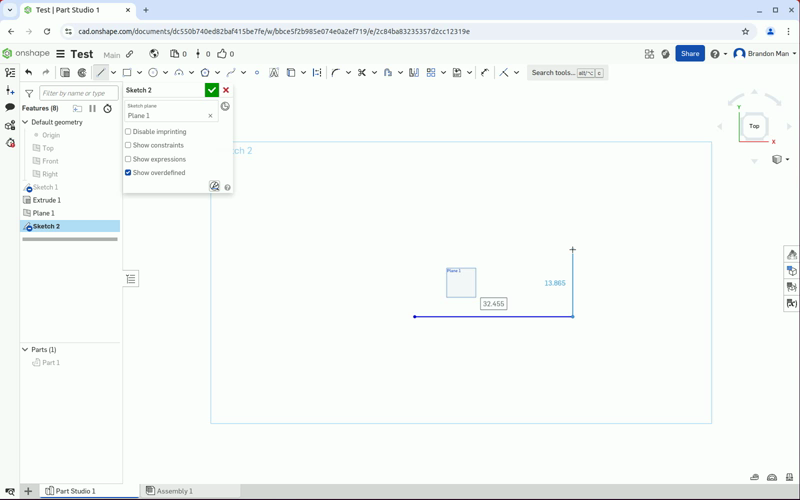
key_down(shift)
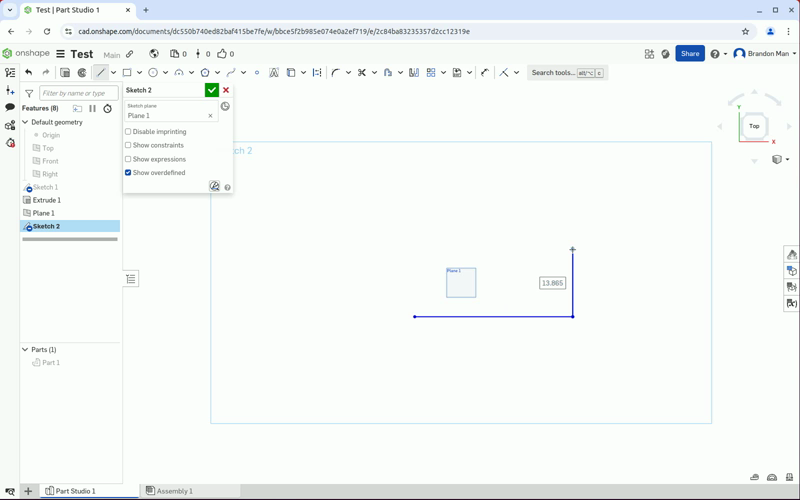
mouse_move(414, 249)
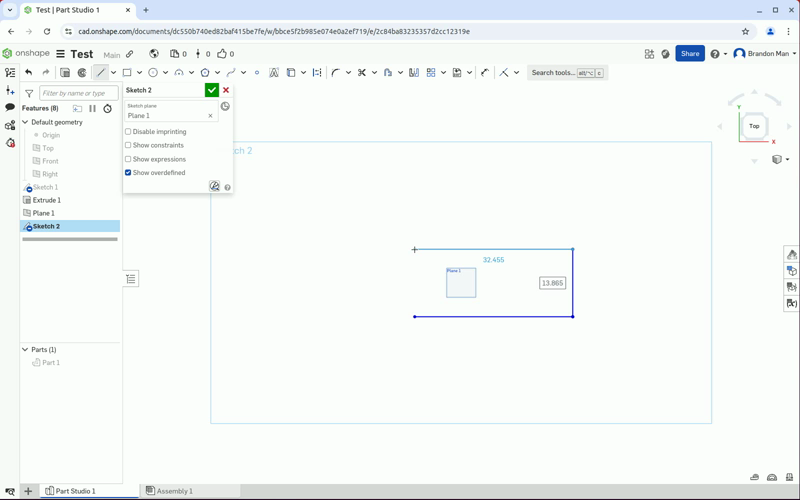
click(414, 249)
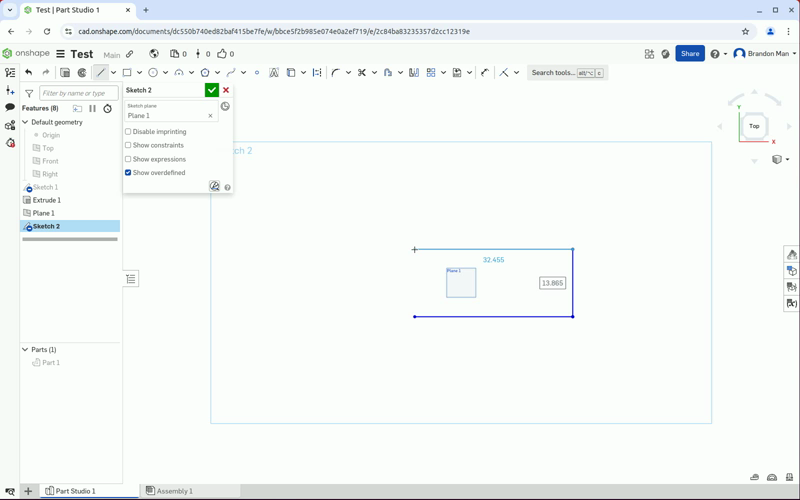
key_up(shift)
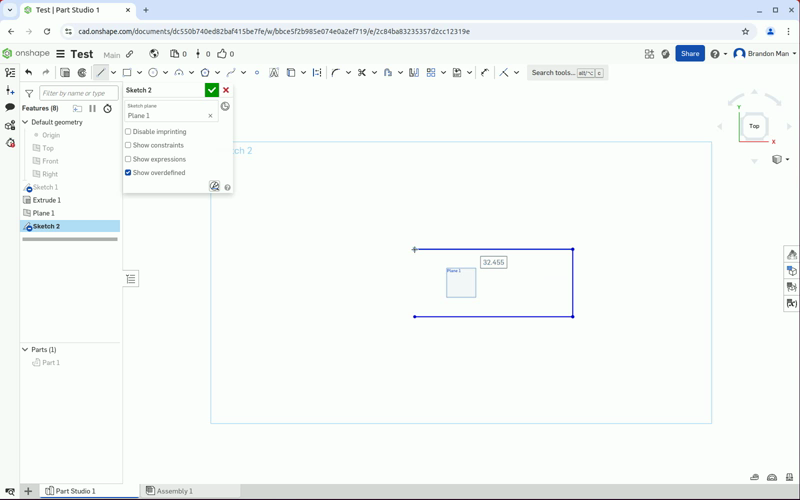
key_down(shift)
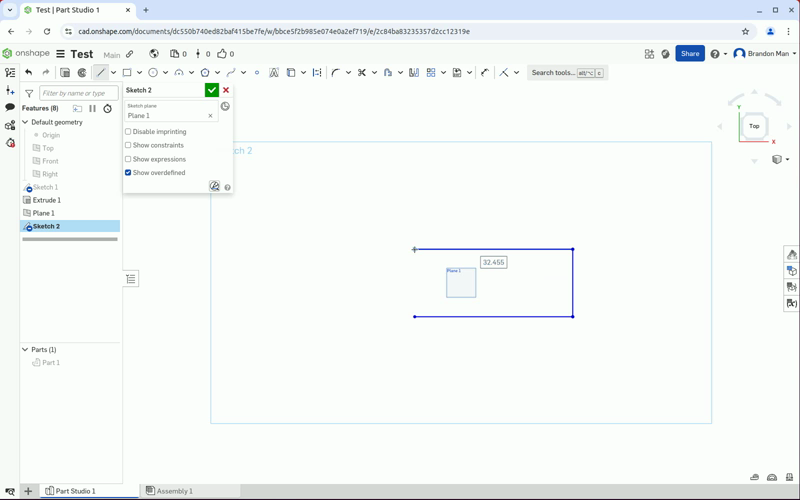
mouse_move(414, 316)
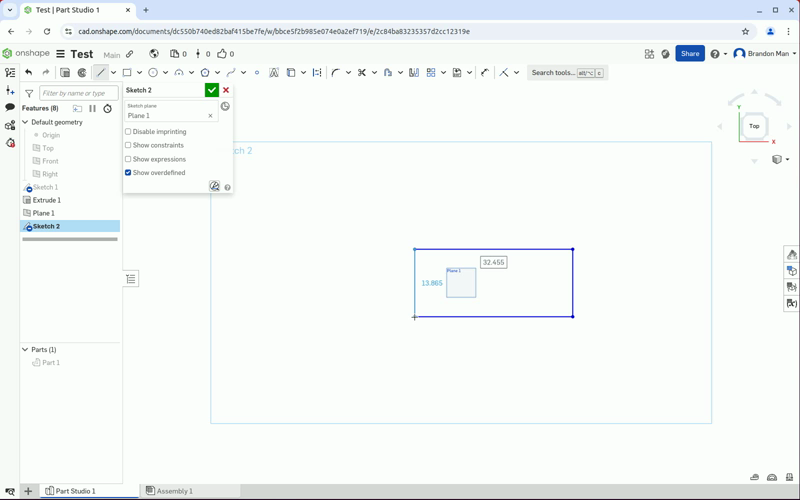
key_up(shift)
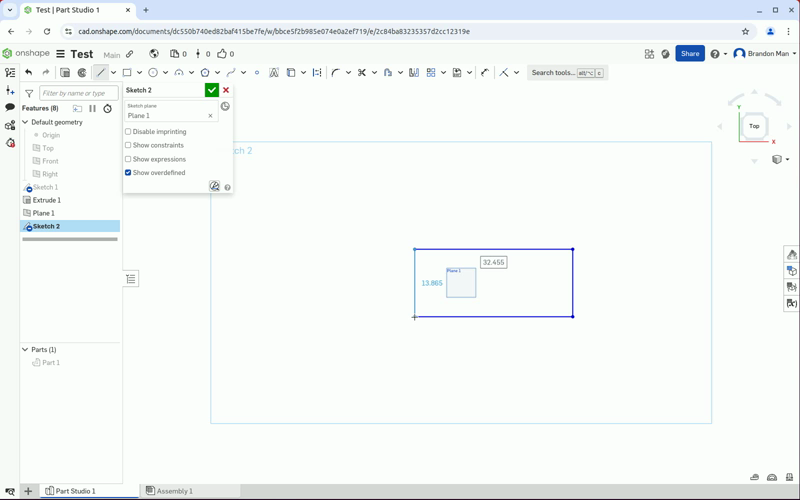
click(414, 316)
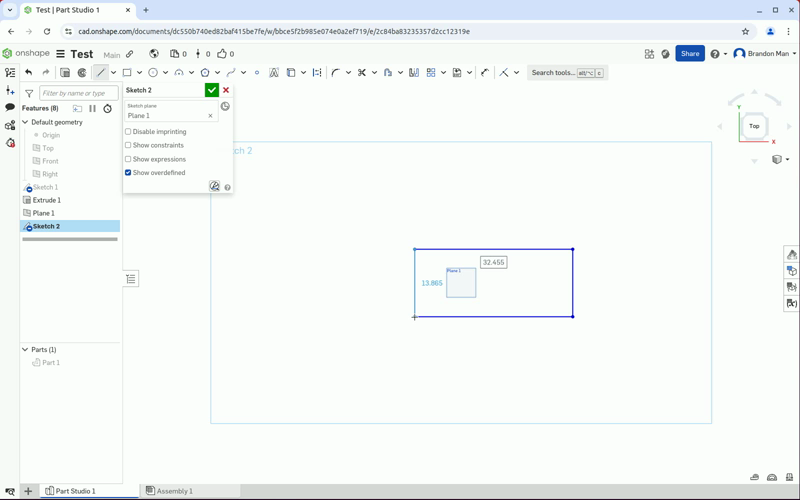
key(esc)
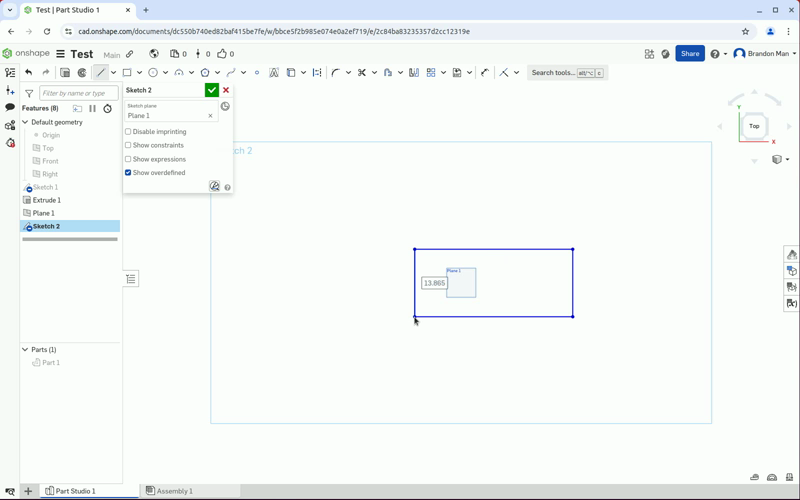
mouse_move(487, 290)
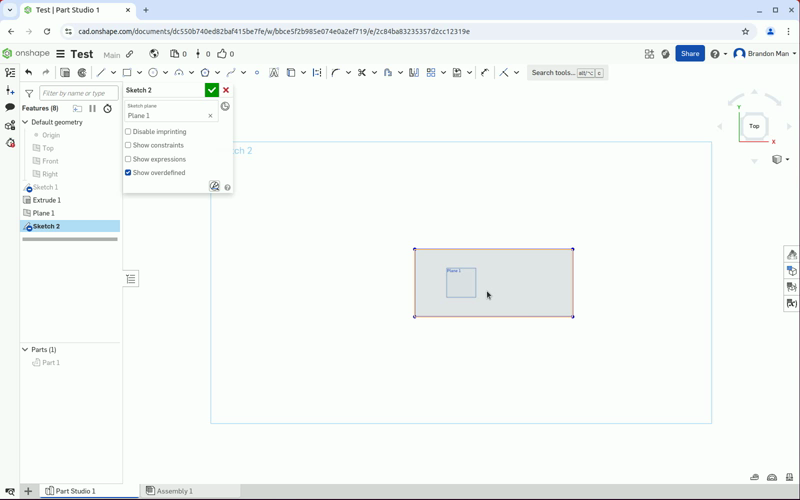
click(487, 290)
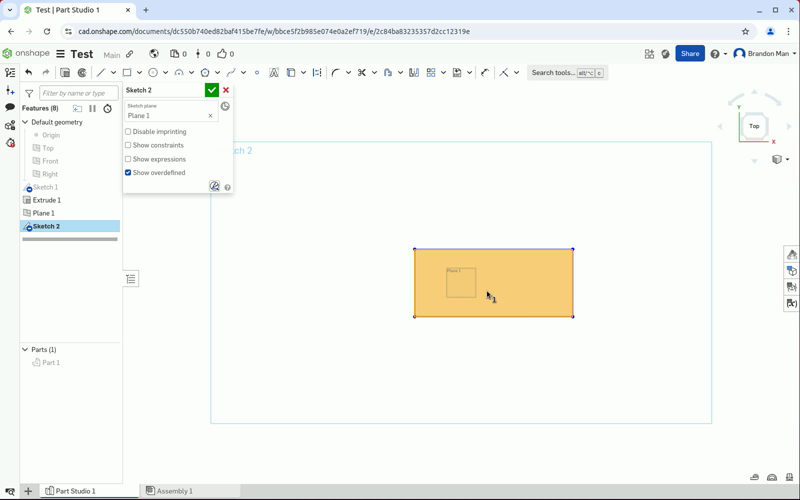
mouse_move(73, 352)
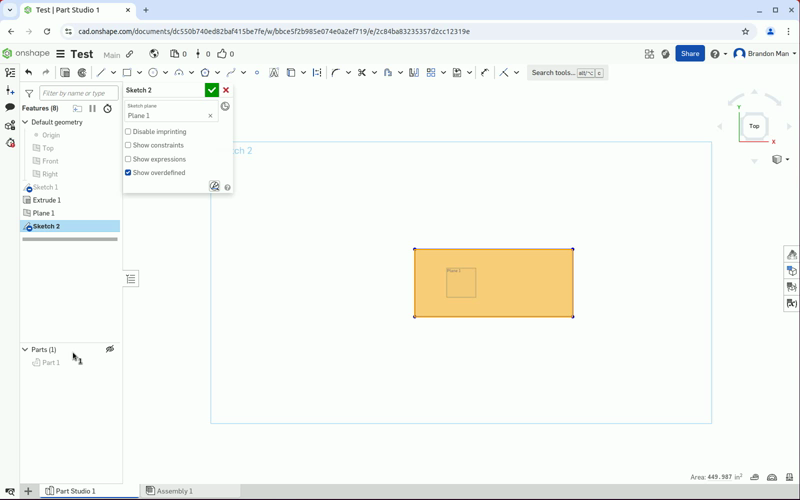
key(shift+y)
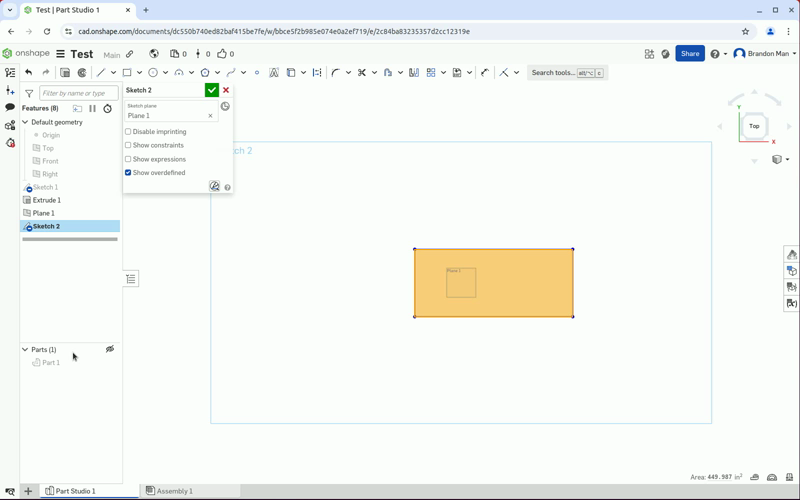
key(shift+e)
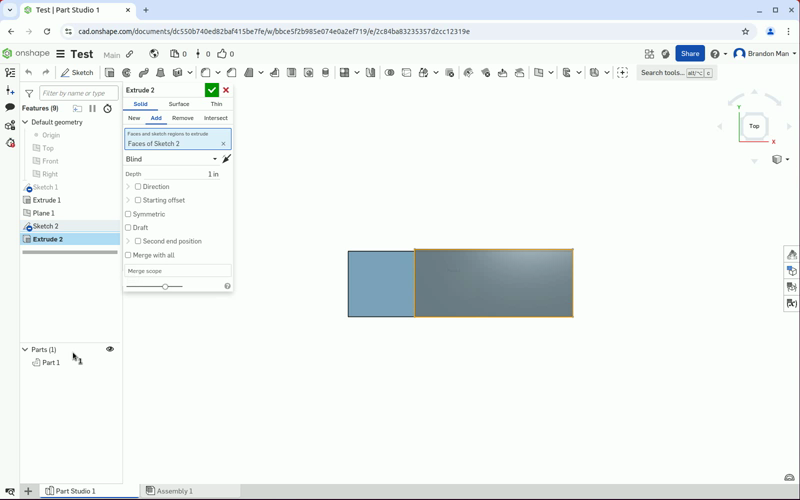
mouse_move(143, 106)
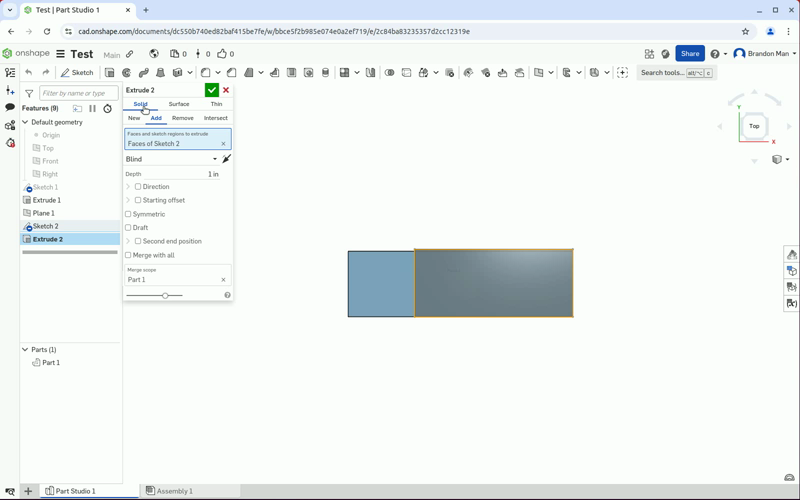
click(143, 106)
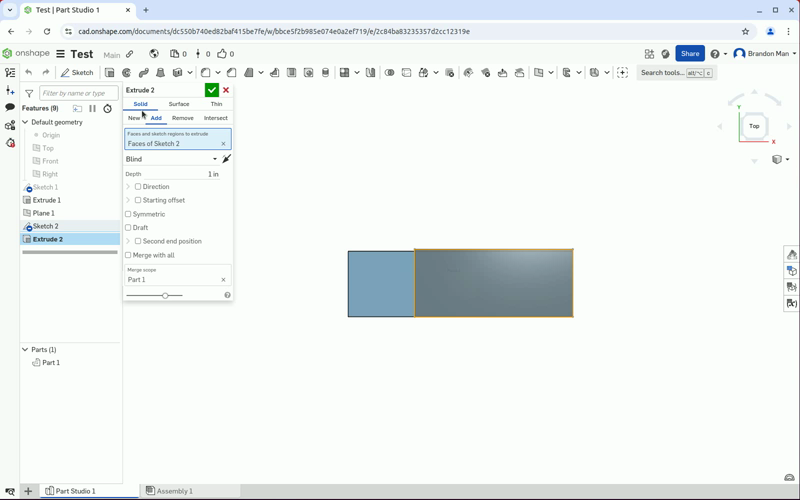
mouse_move(137, 120)
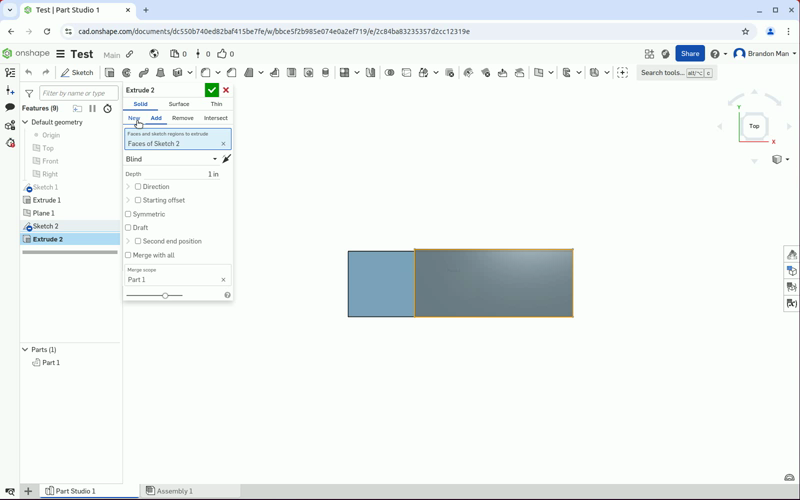
click(137, 120)
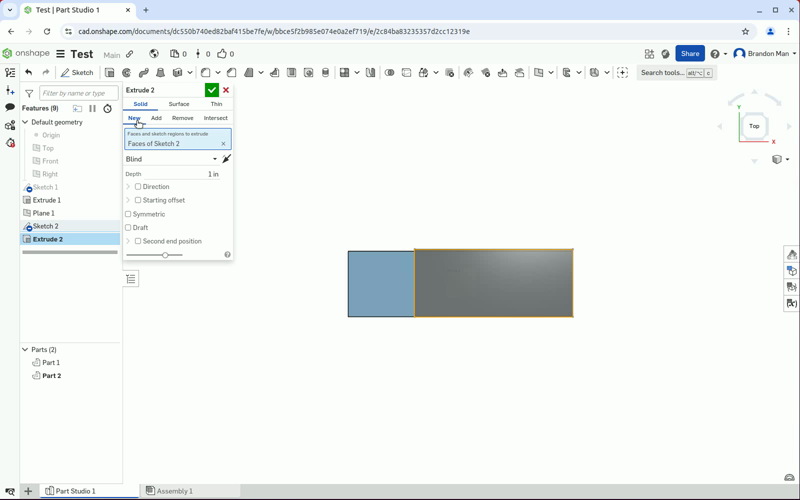
key(tab, 4)
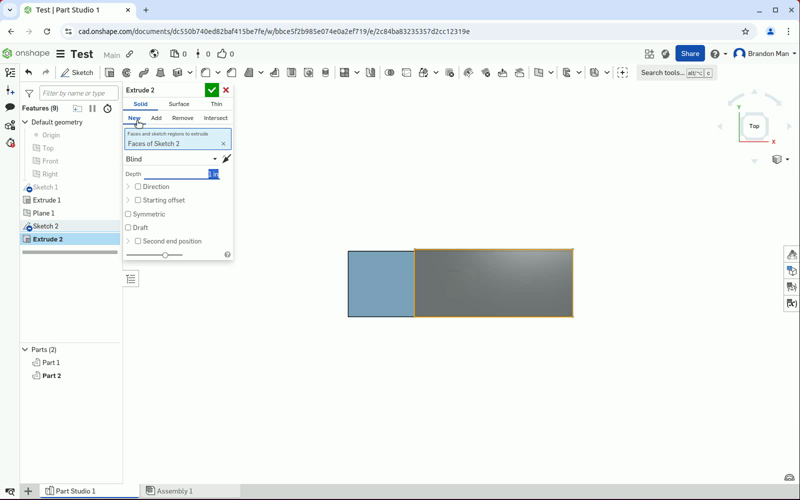
text(12.036)
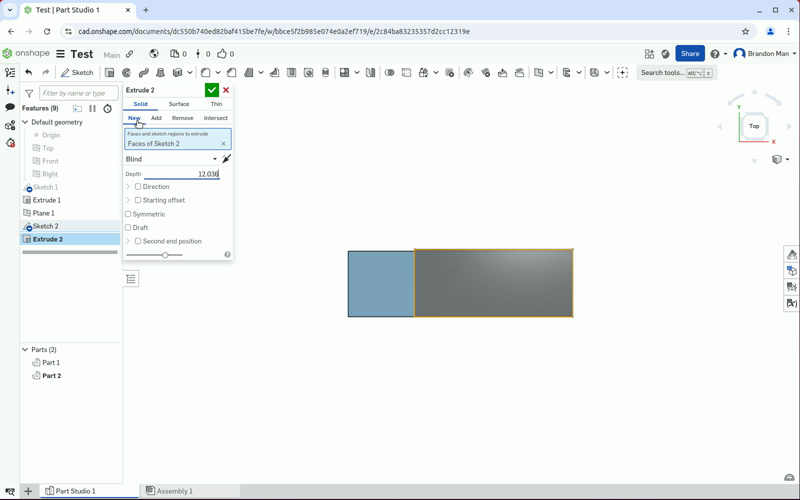
key(enter)
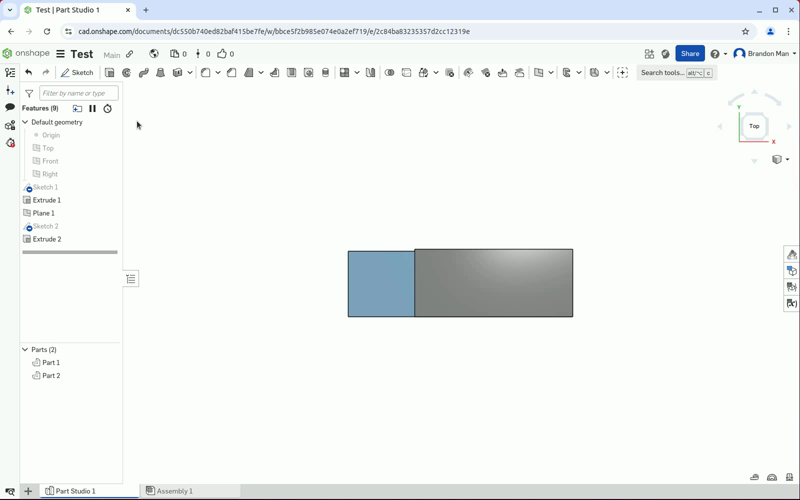
key(shift+h)
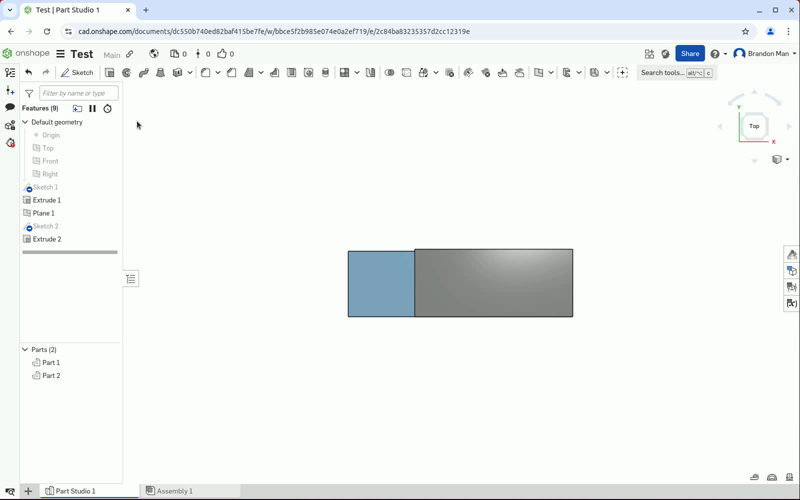
key(shift+h)
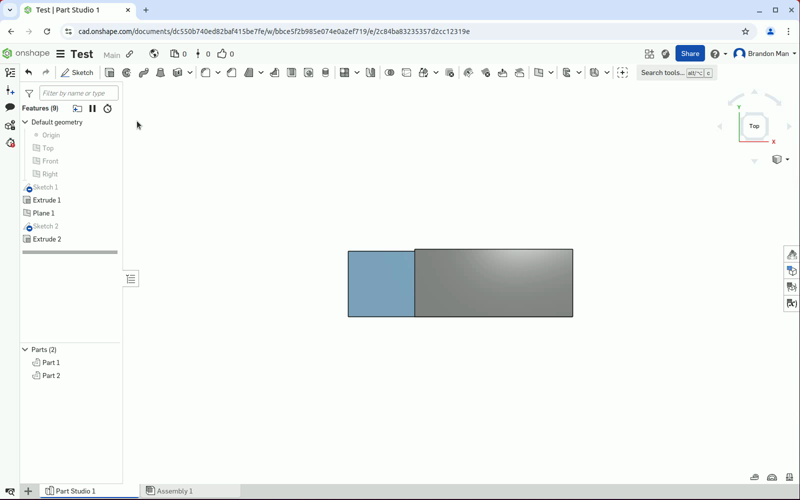
mouse_move(73, 189)
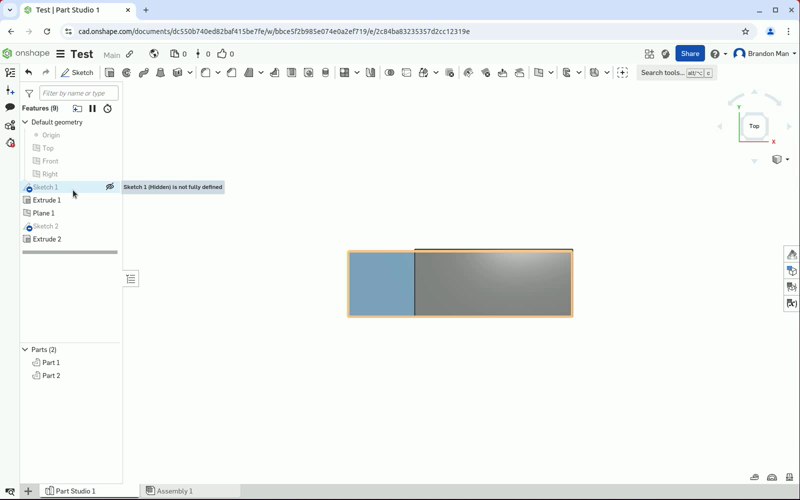
click(73, 189)
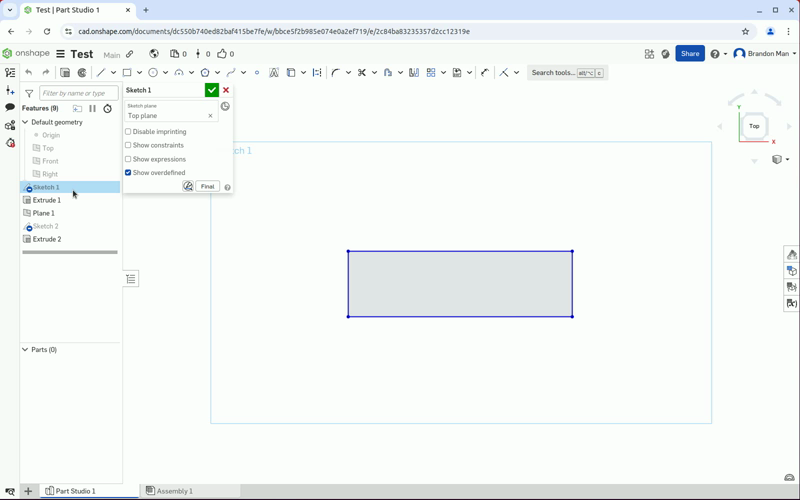
mouse_move(229, 92)
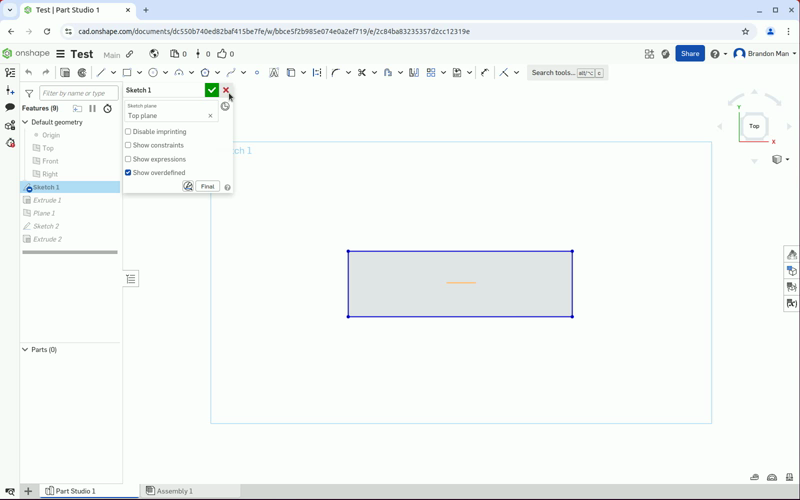
click(229, 92)
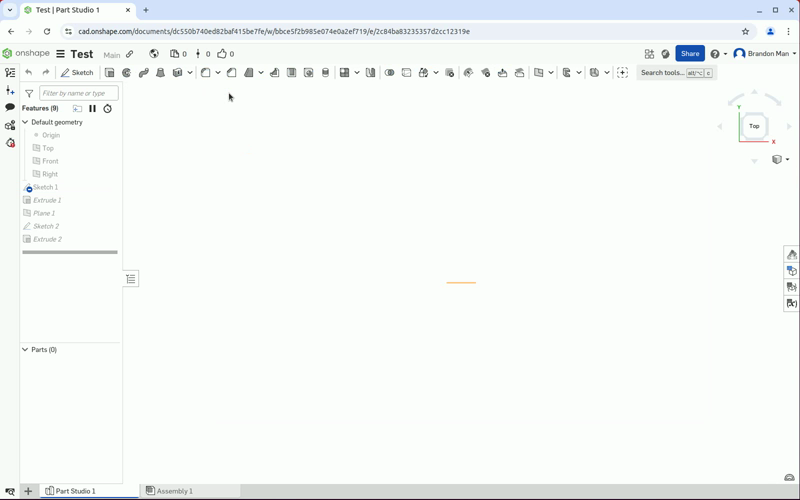
key(shift+s)
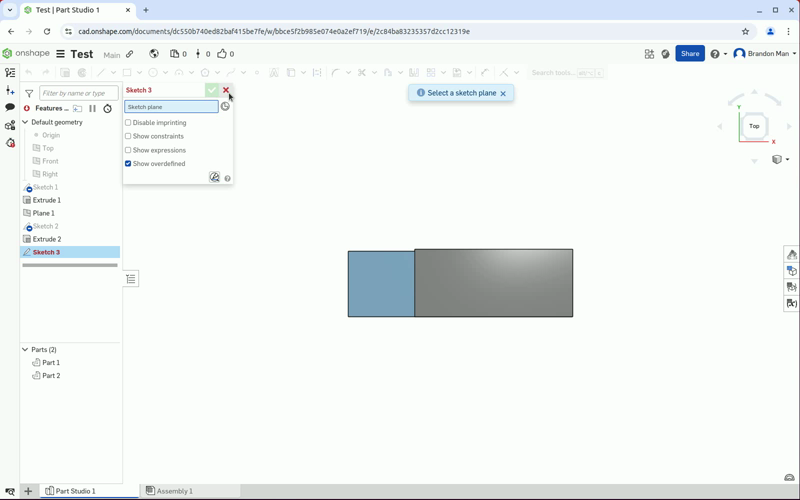
mouse_move(73, 215)
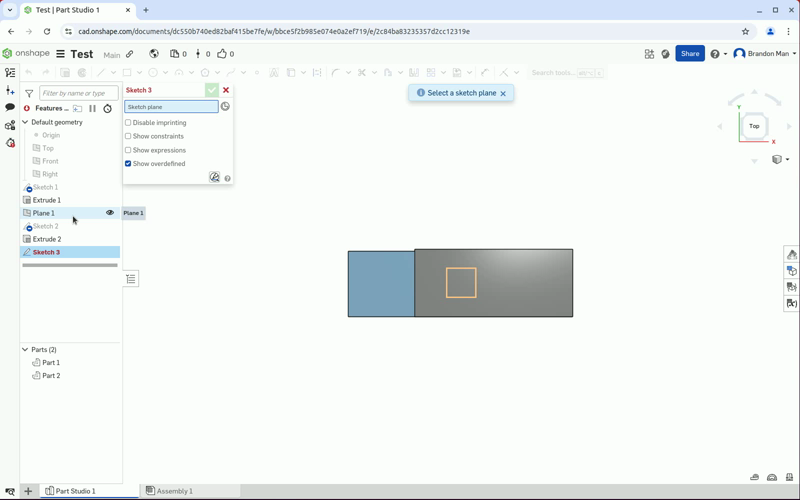
click(73, 215)
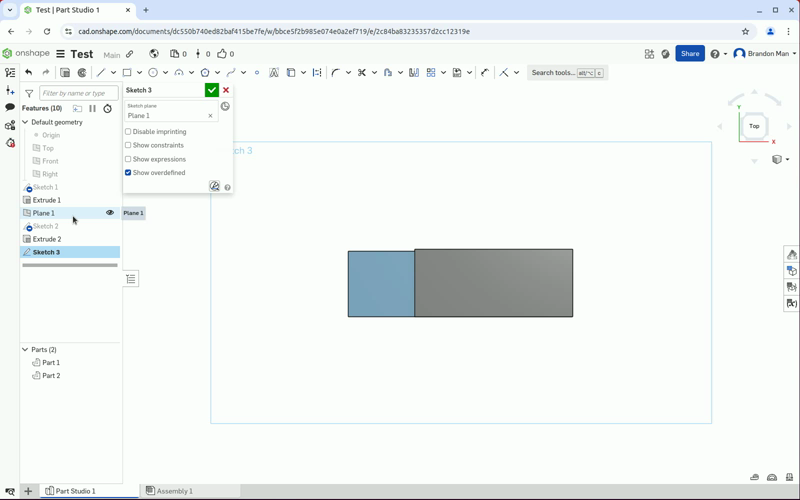
mouse_move(73, 352)
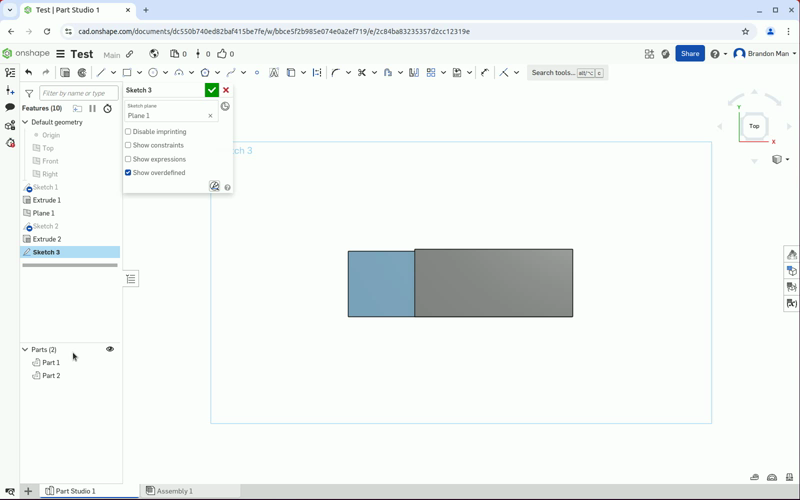
key(y)
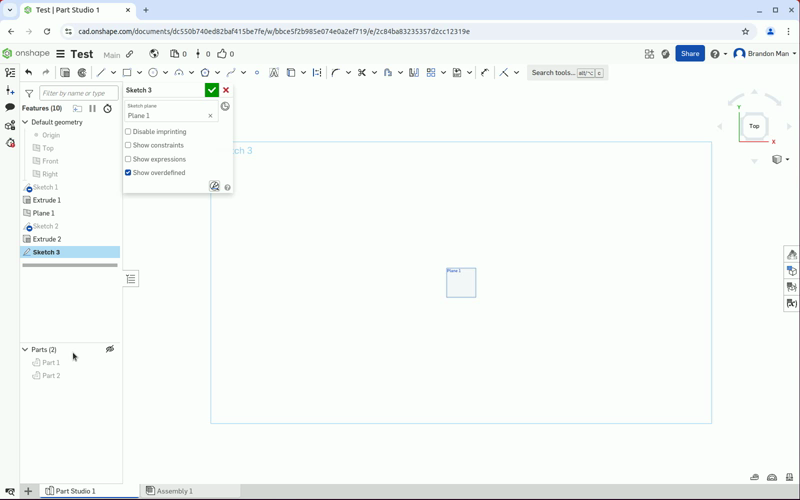
key(l)
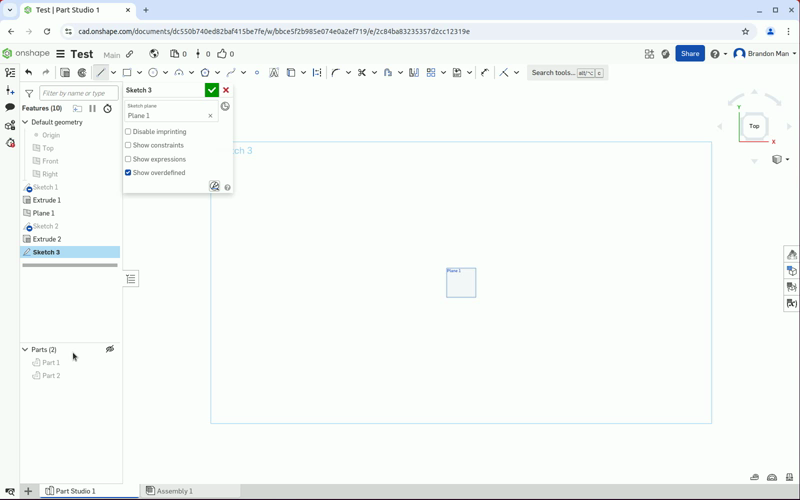
key_down(shift)
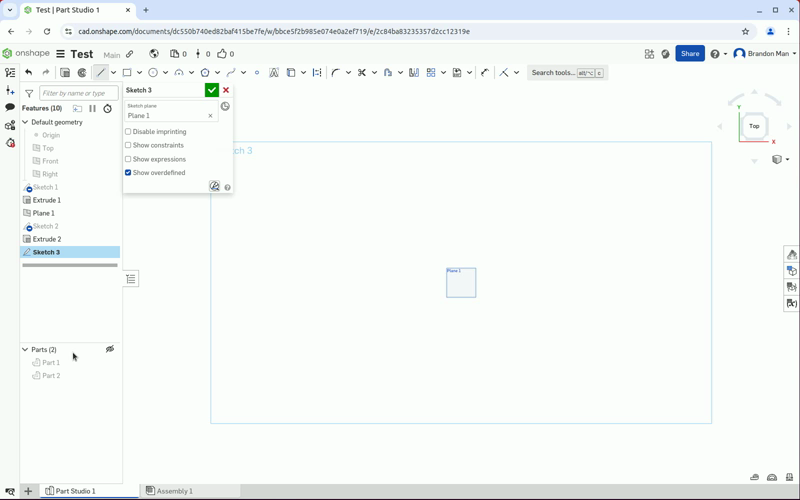
mouse_move(350, 314)
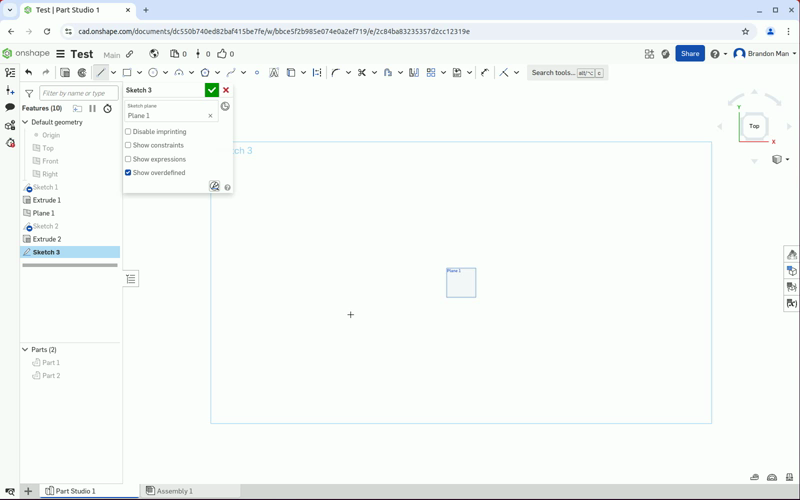
click(350, 314)
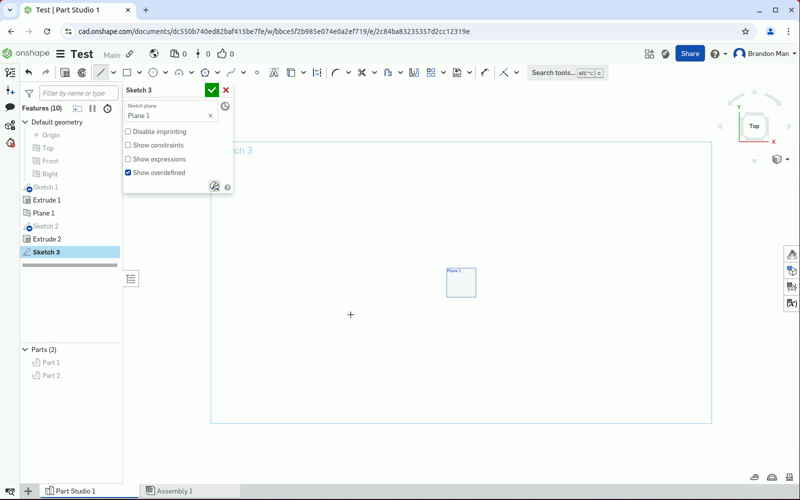
key_up(shift)
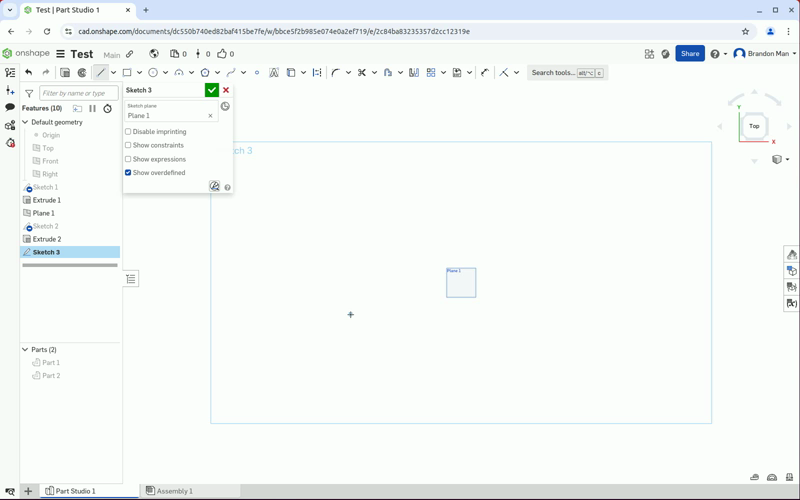
key_down(shift)
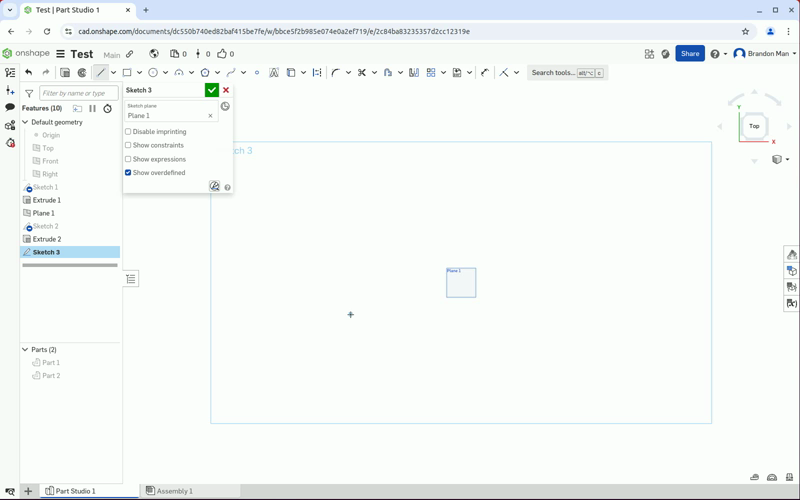
mouse_move(412, 314)
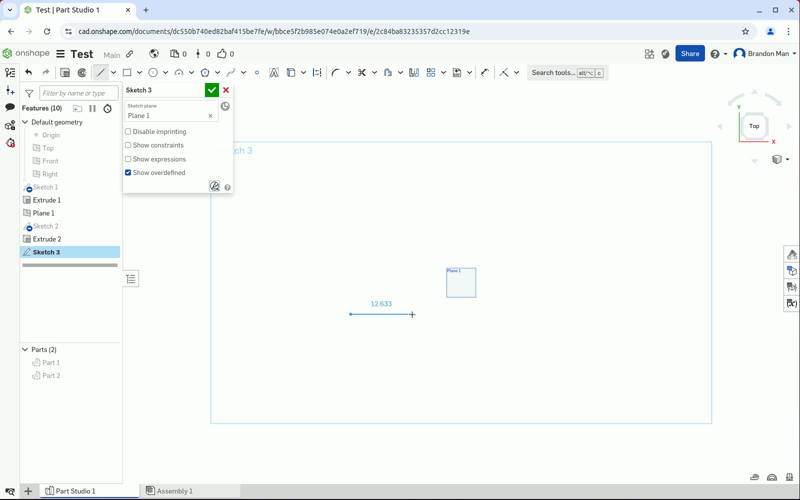
click(412, 314)
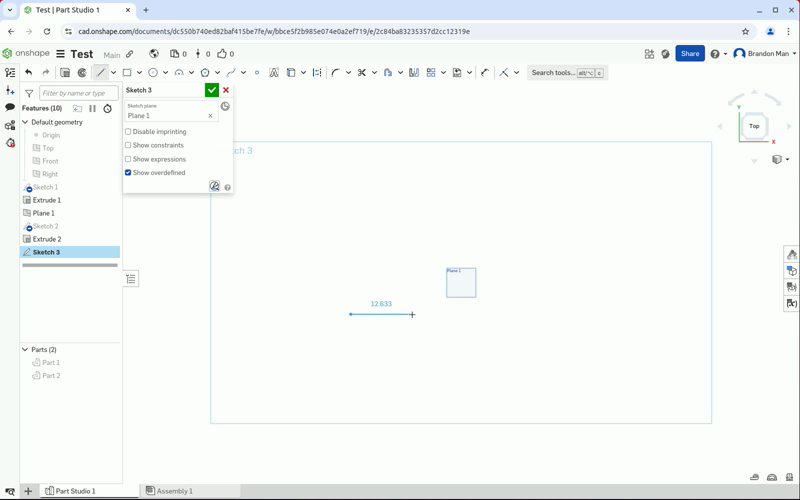
key_up(shift)
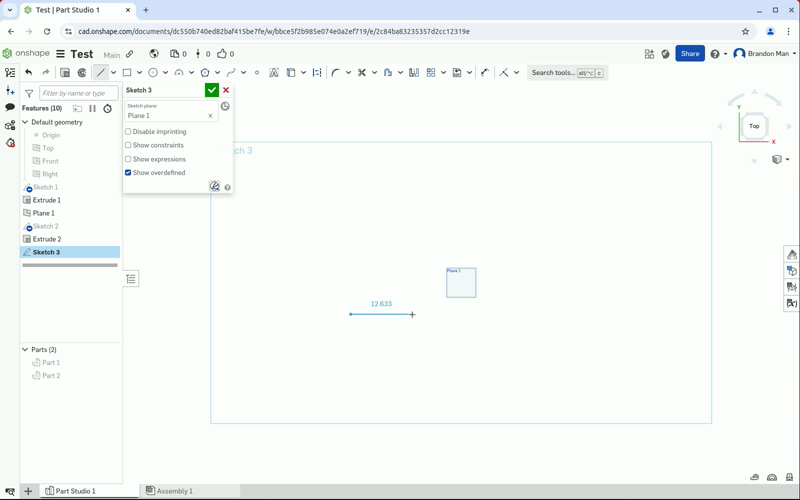
key_down(shift)
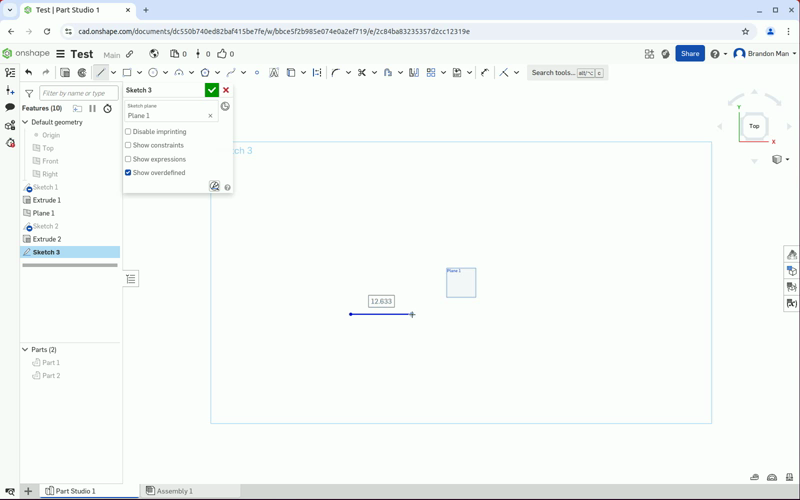
mouse_move(412, 249)
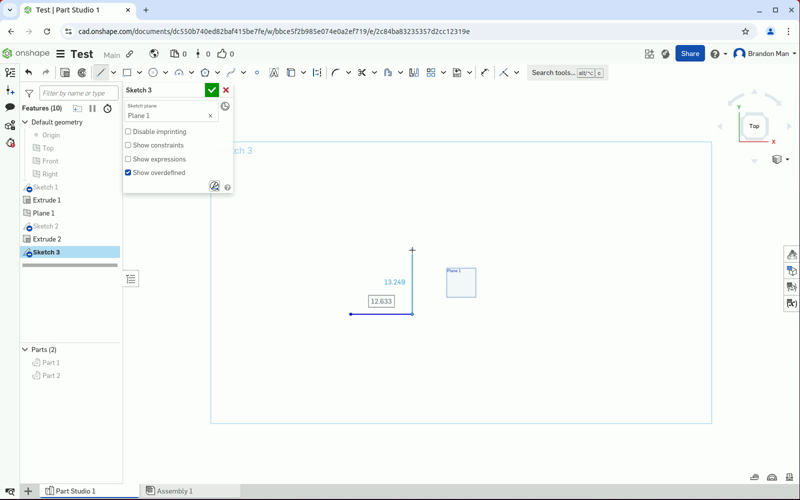
click(412, 249)
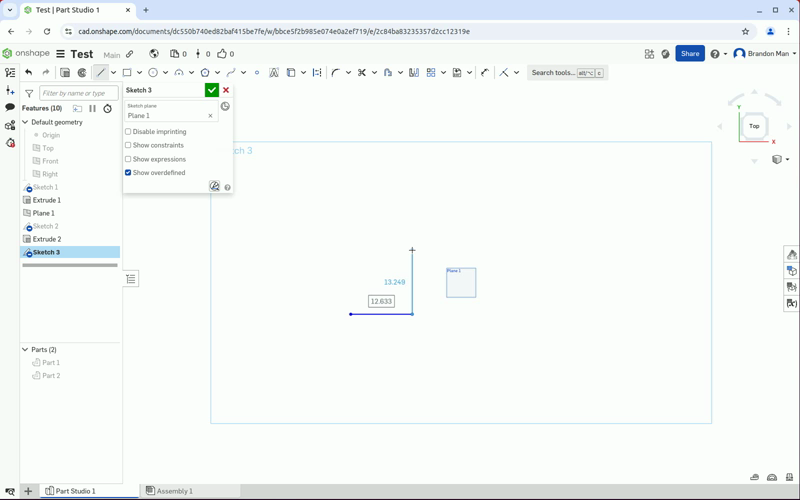
key_up(shift)
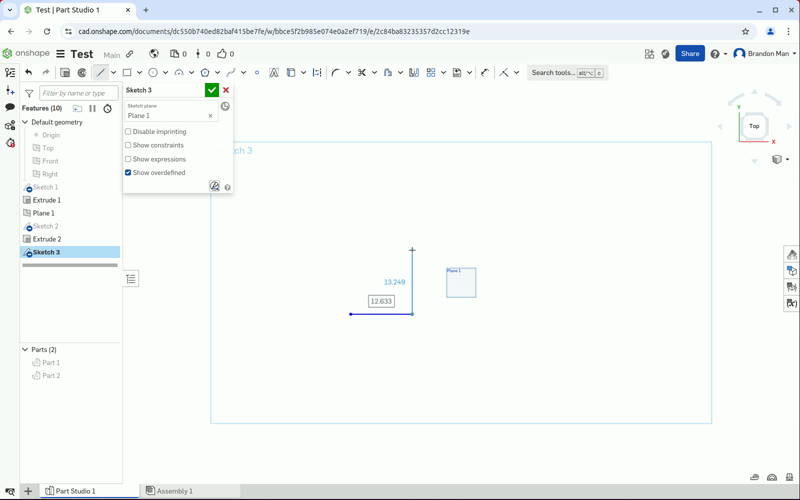
key_down(shift)
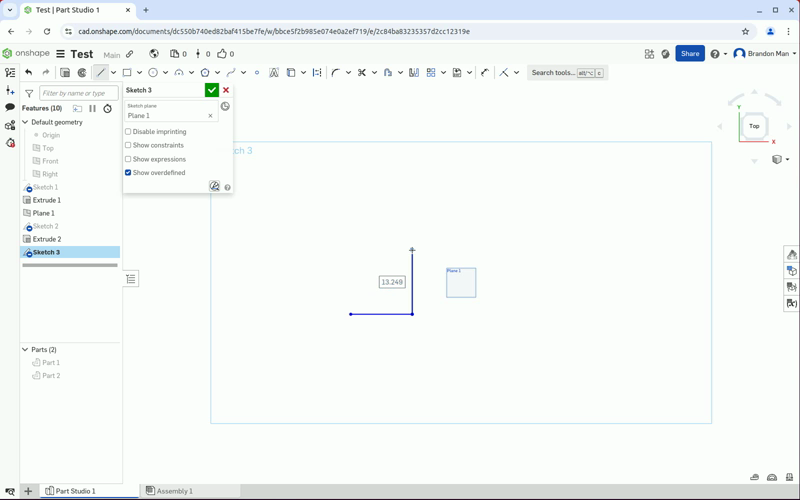
mouse_move(350, 249)
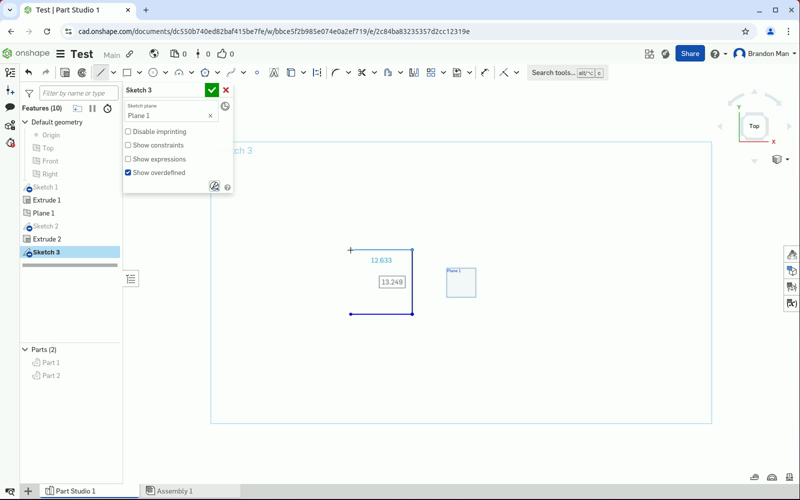
click(350, 249)
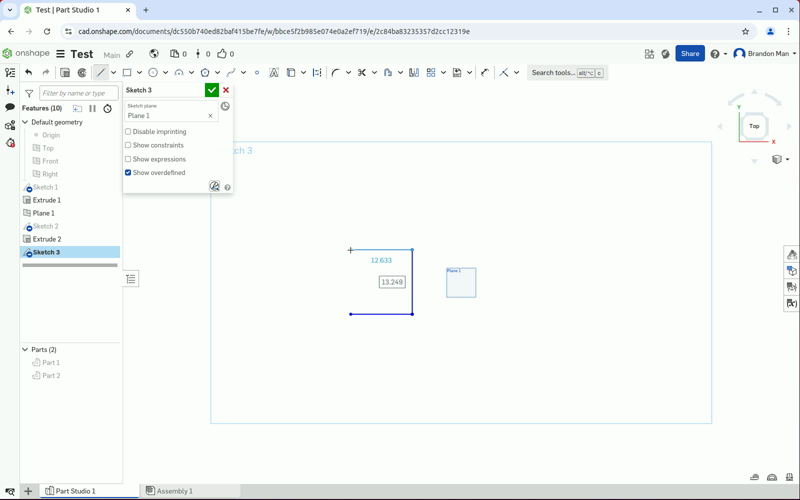
key_up(shift)
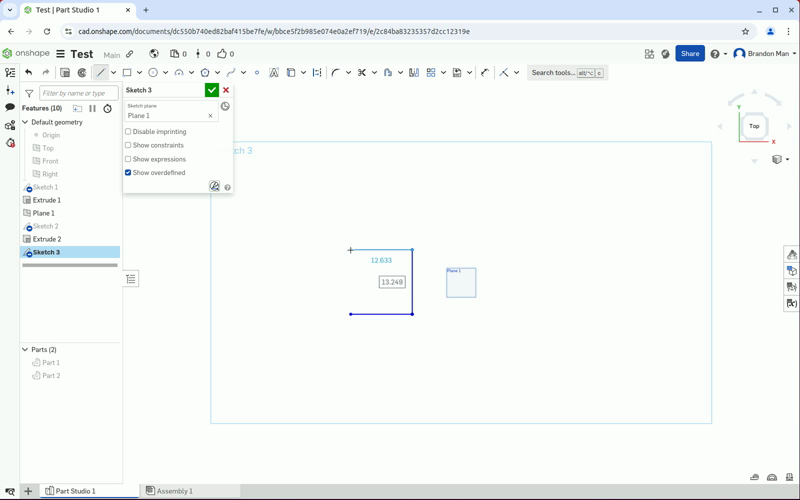
key_down(shift)
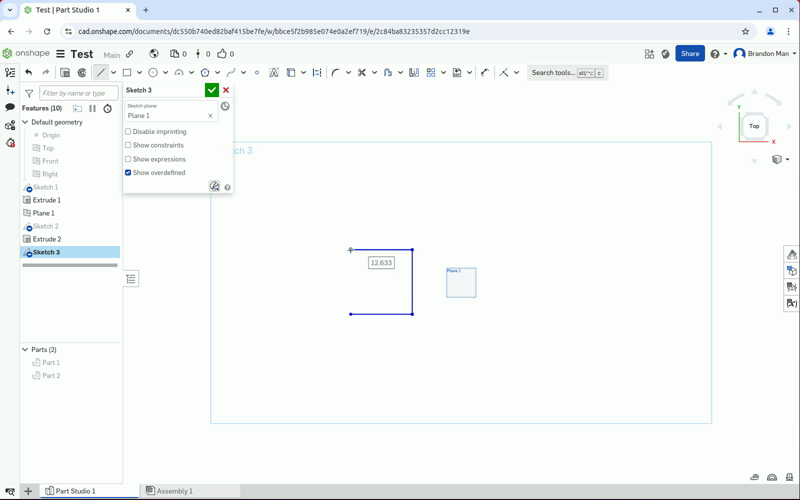
mouse_move(350, 314)
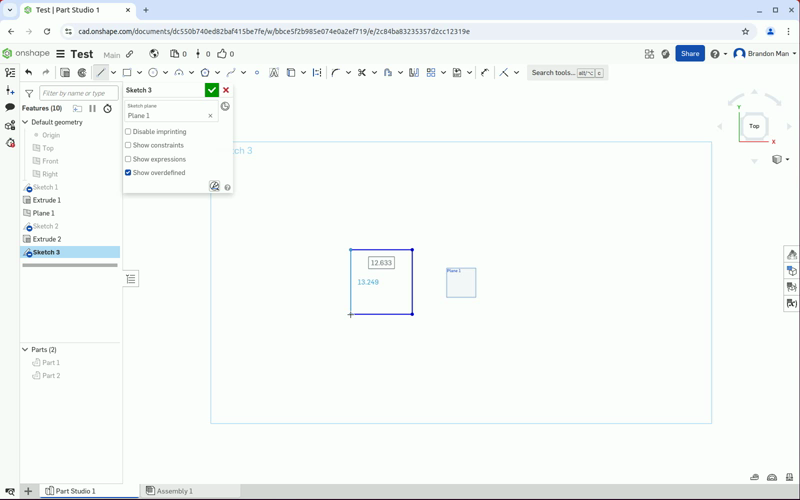
key_up(shift)
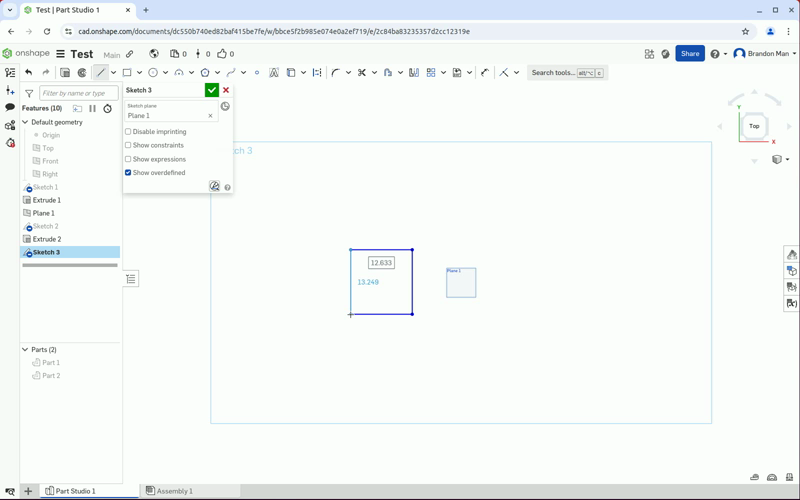
click(350, 314)
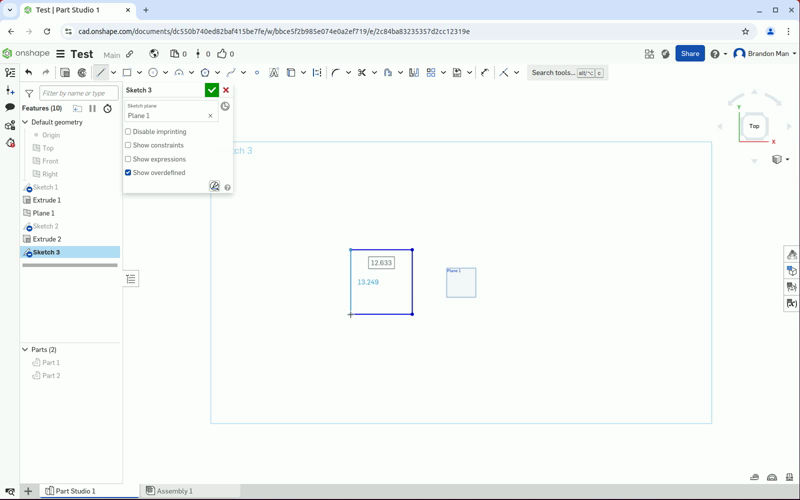
key(esc)
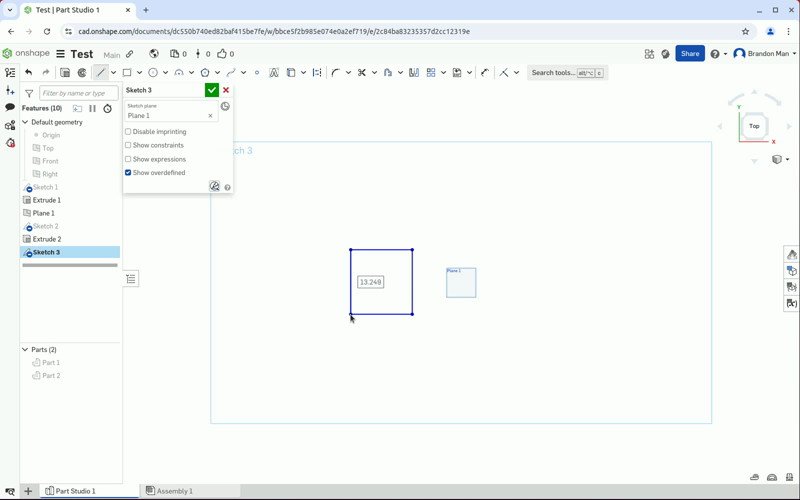
mouse_move(372, 282)
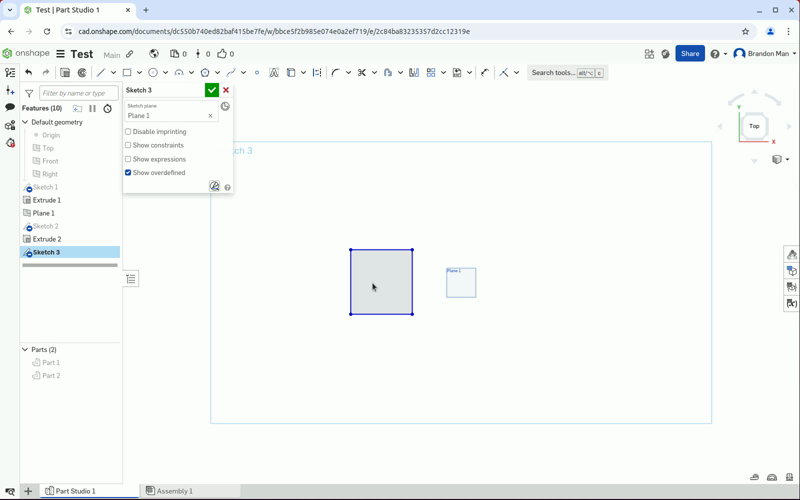
click(372, 282)
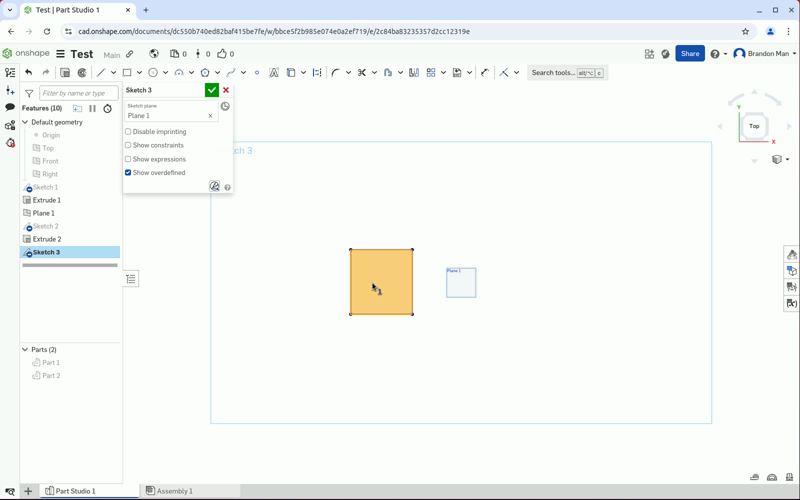
mouse_move(73, 352)
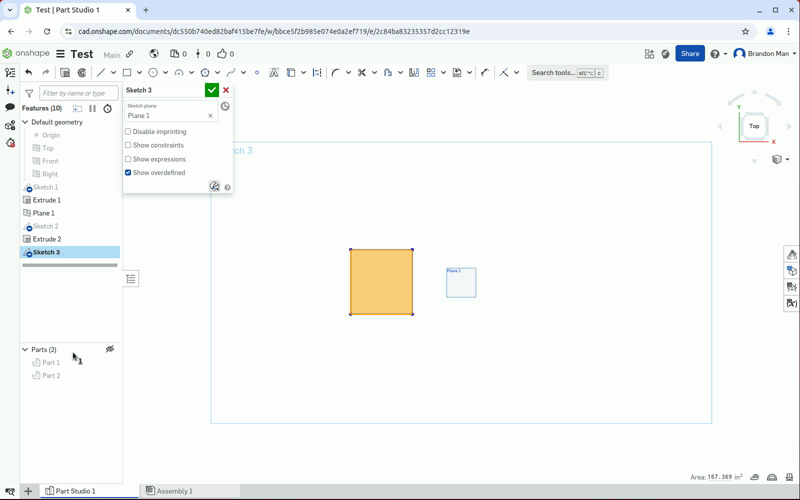
key(shift+y)
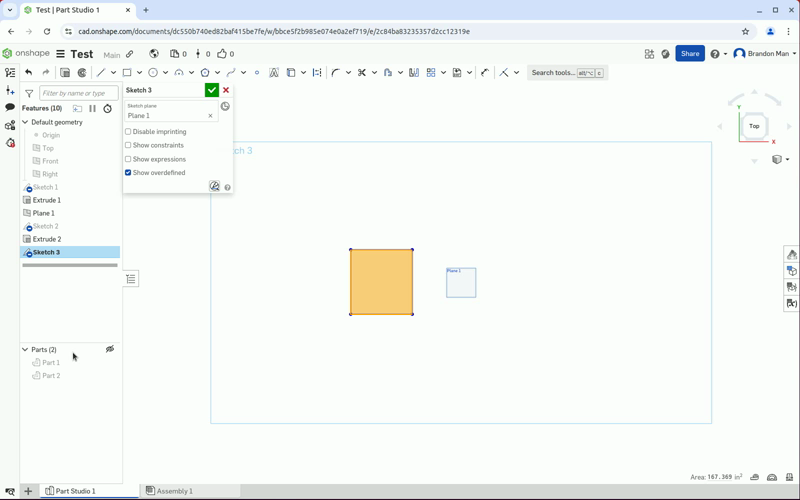
key(shift+e)
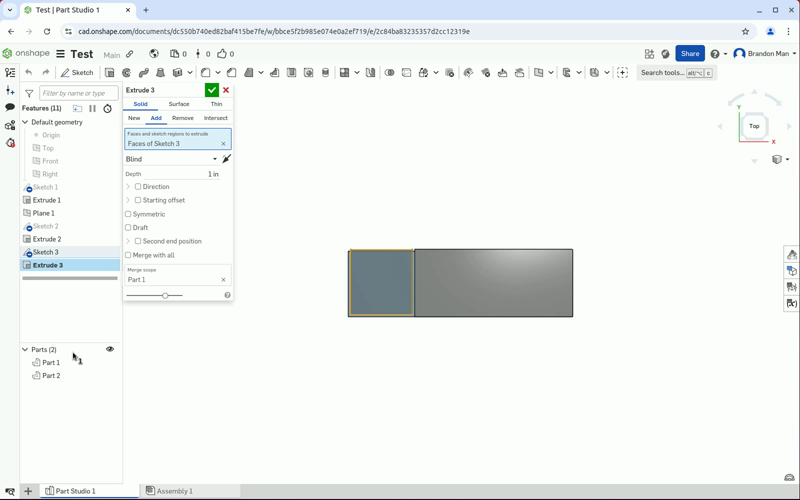
mouse_move(143, 106)
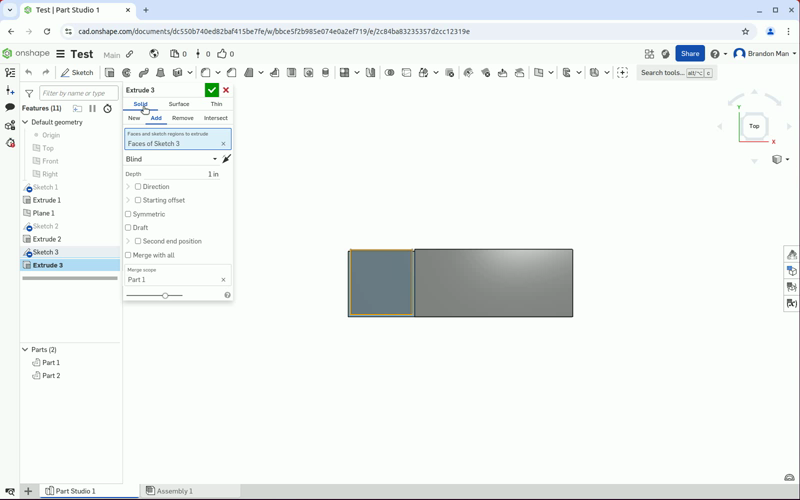
click(143, 106)
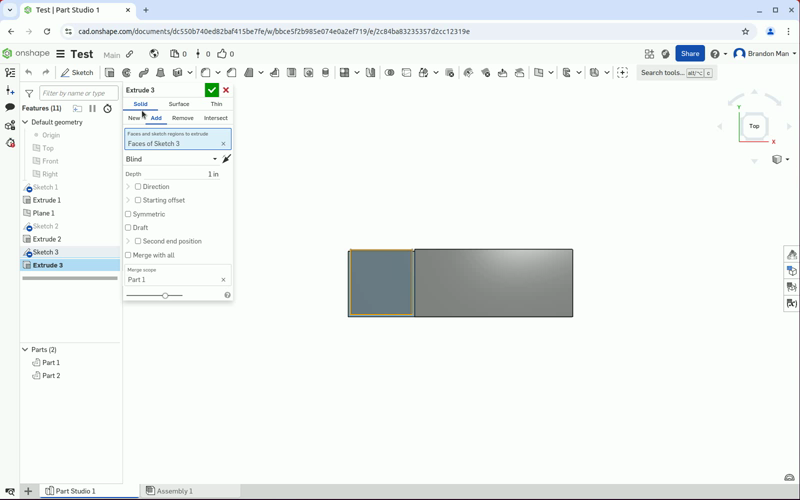
mouse_move(137, 120)
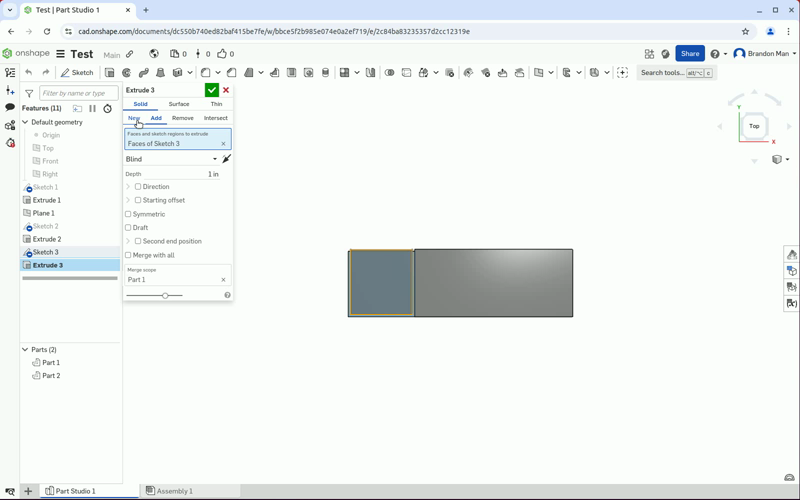
click(137, 120)
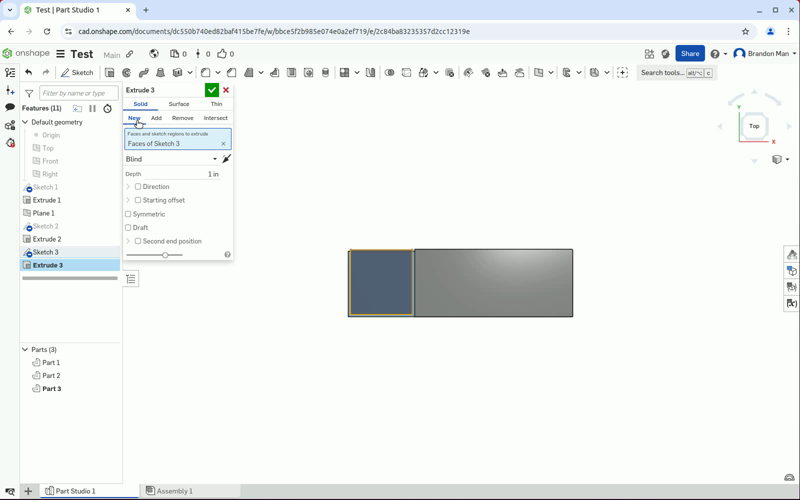
key(tab, 4)
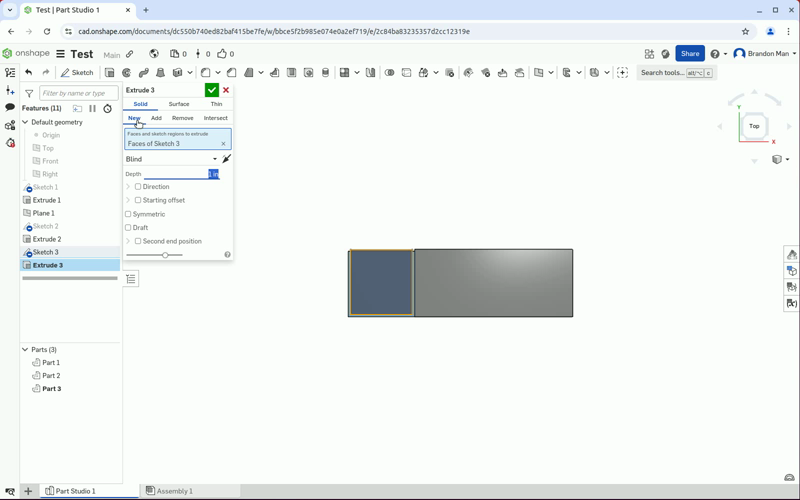
text(10.832)
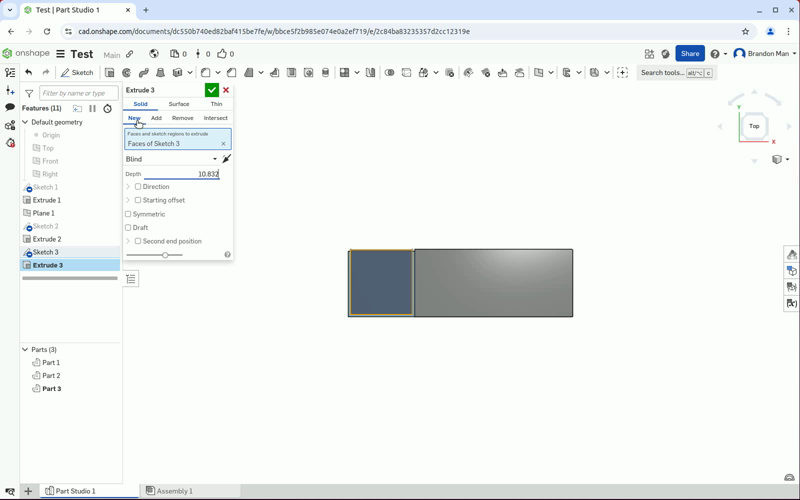
key(enter)
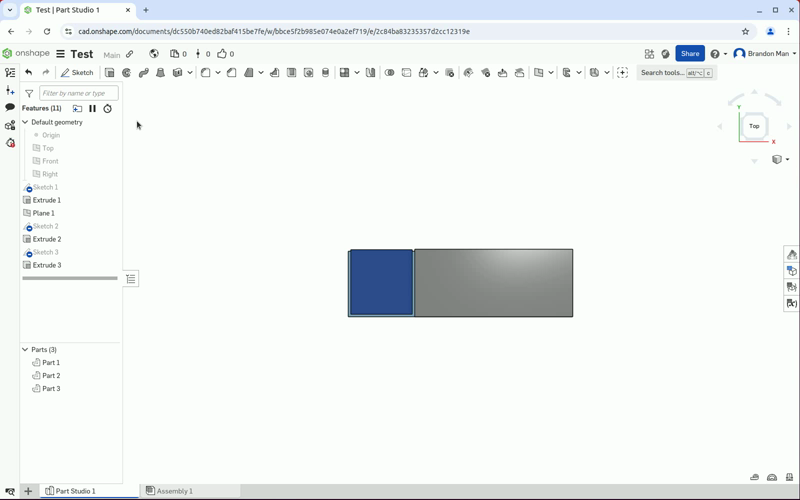
key(shift+h)
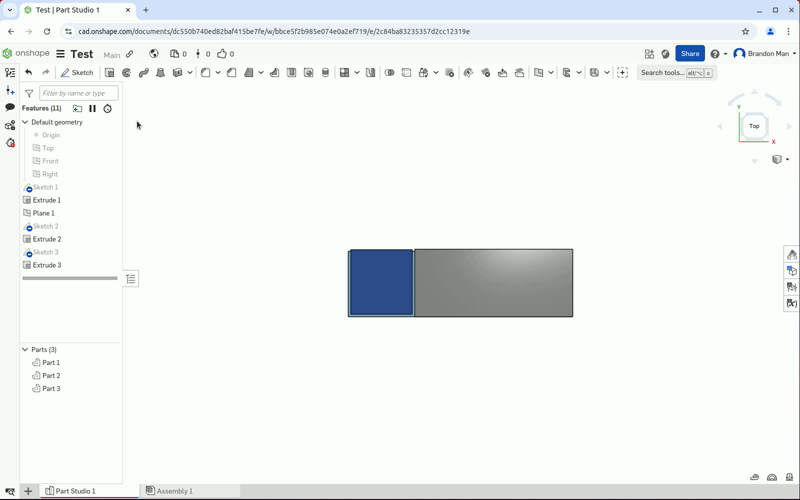
key(shift+h)
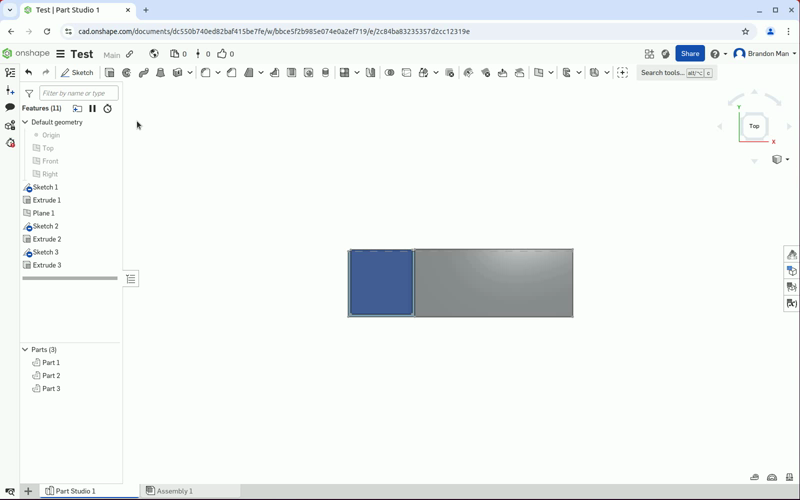
key(shift+7)
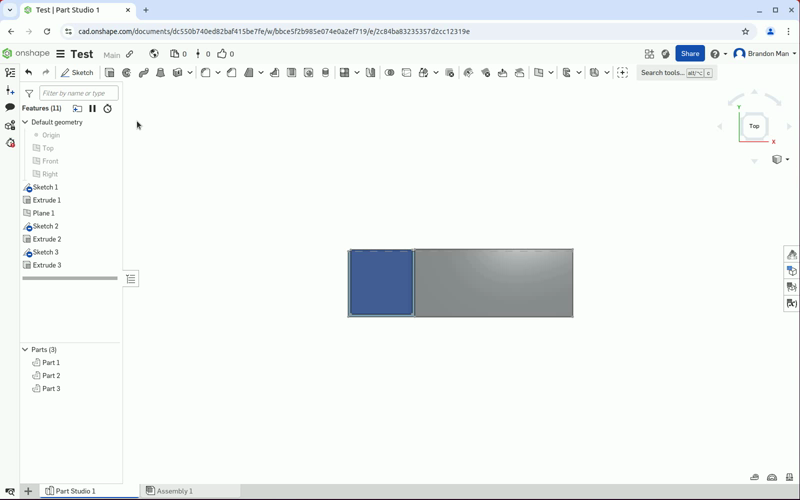
key(up, 3)
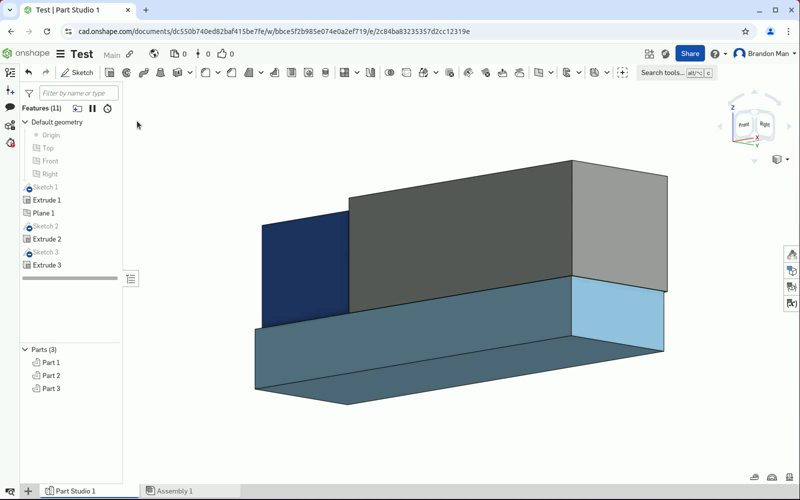
key(left, 3)
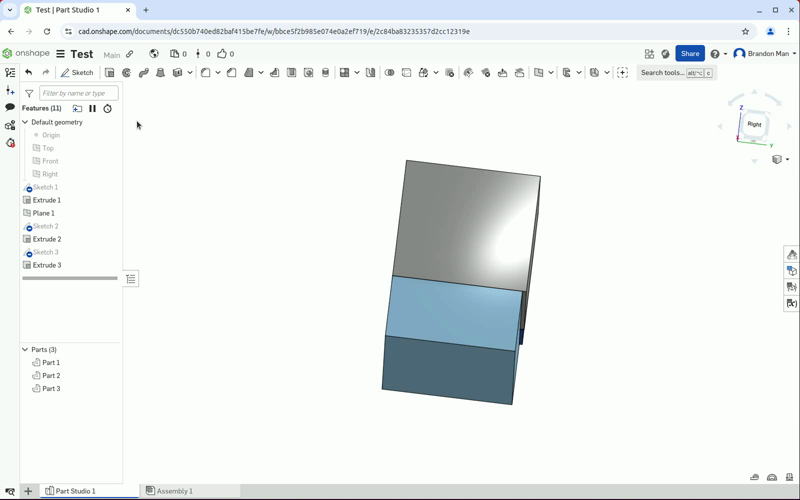
key(right, 3)
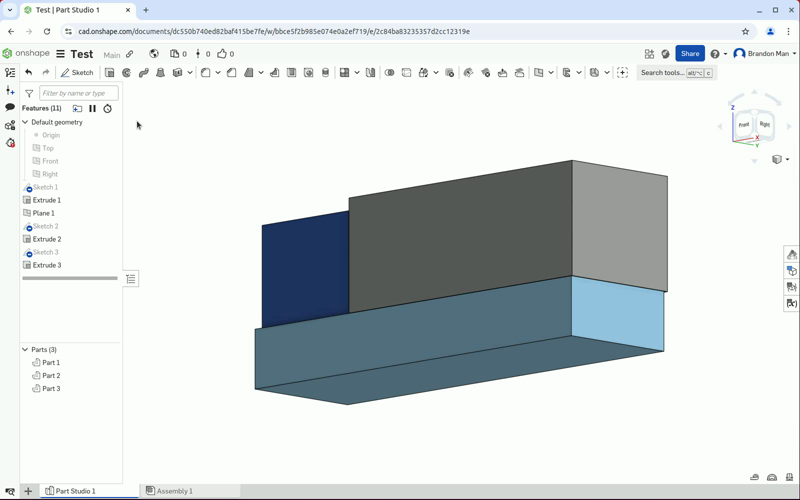
key(down, 3)
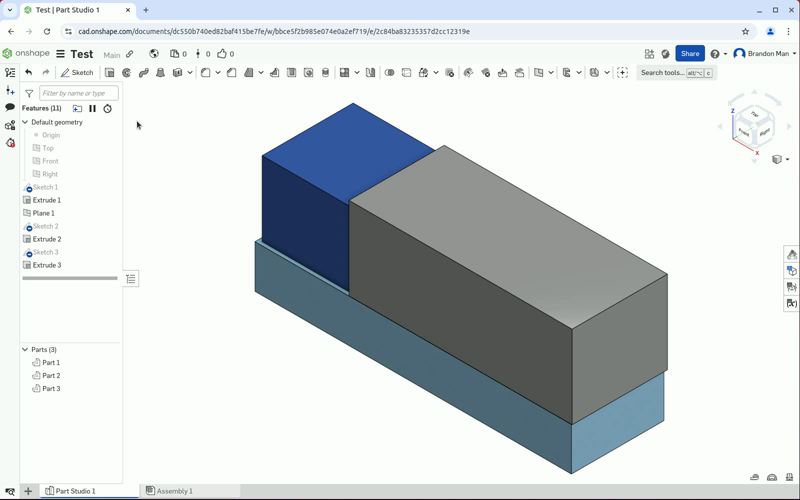
mouse_move(73, 189)
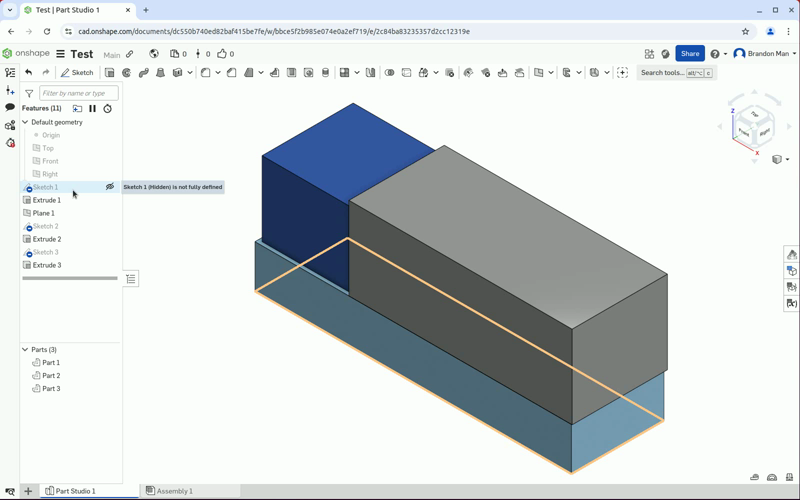
click(73, 189)